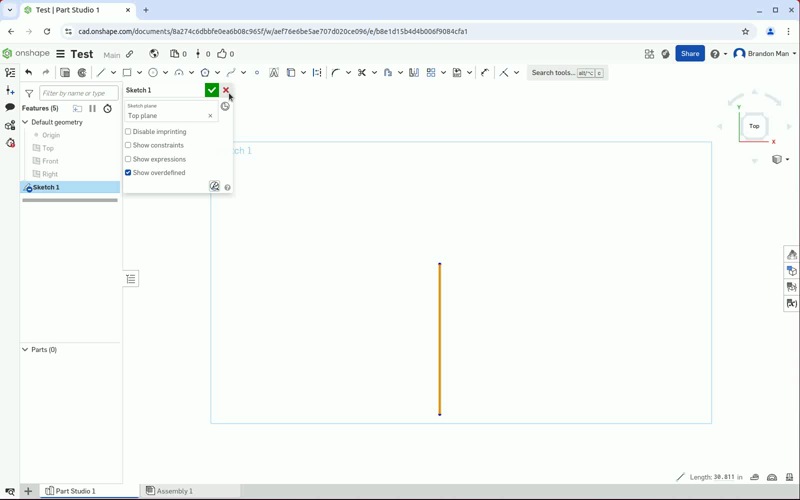
key(shift+h)
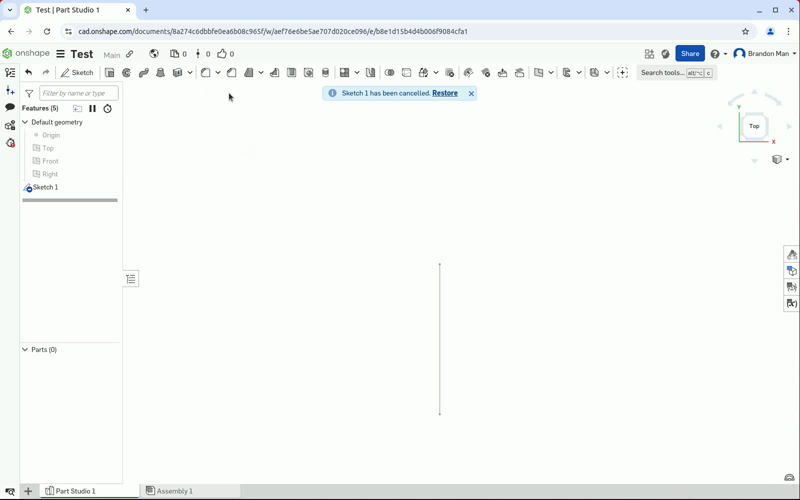
key(shift+s)
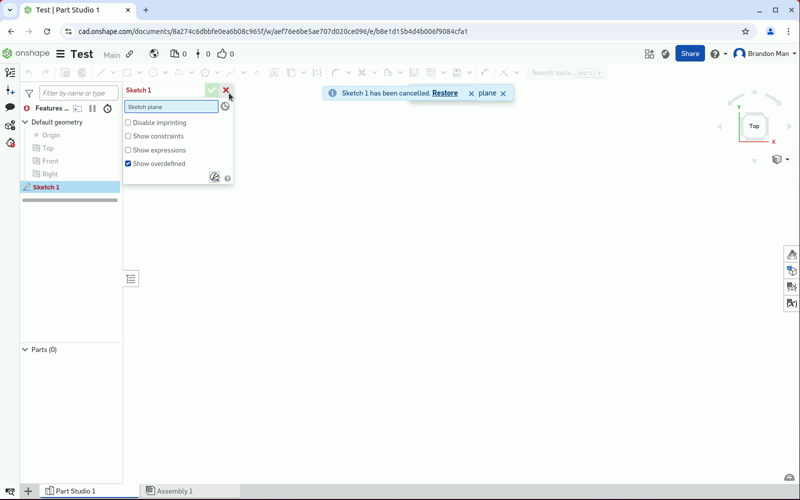
mouse_move(73, 150)
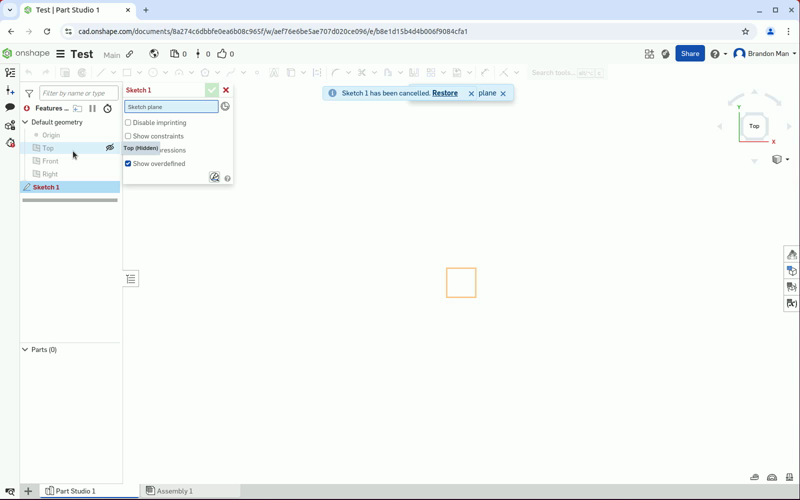
click(73, 150)
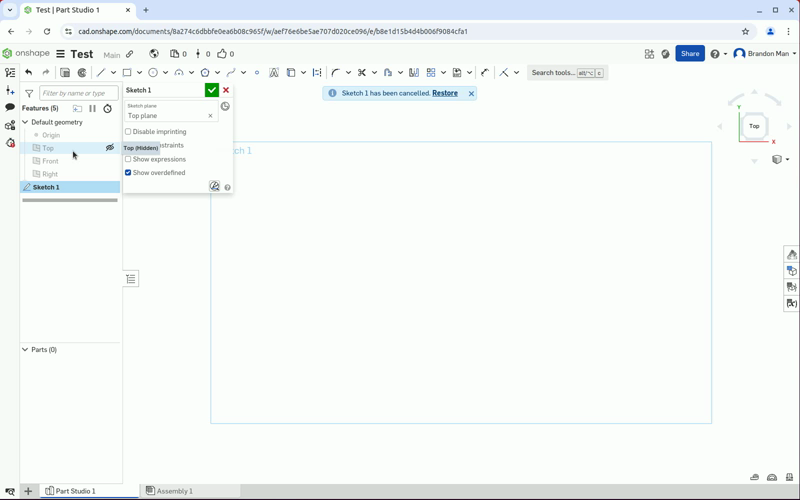
mouse_move(73, 352)
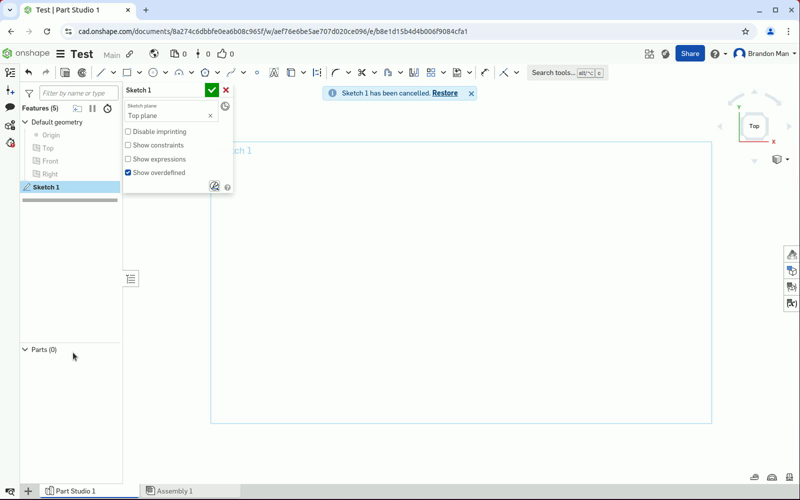
key(y)
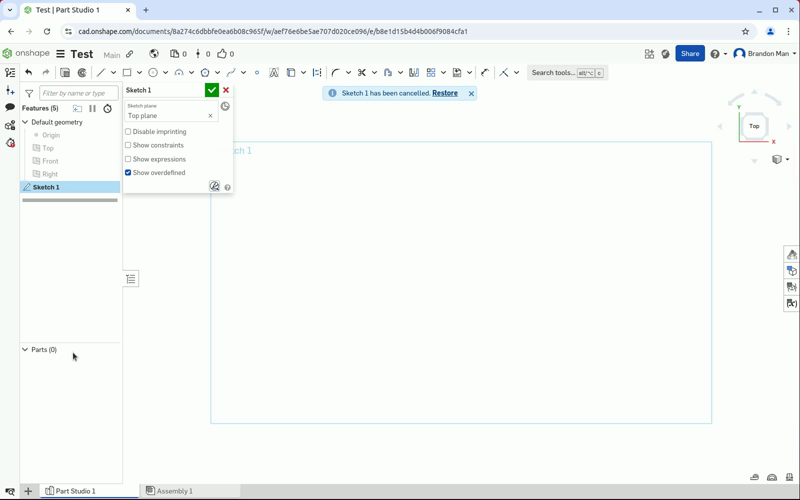
key(l)
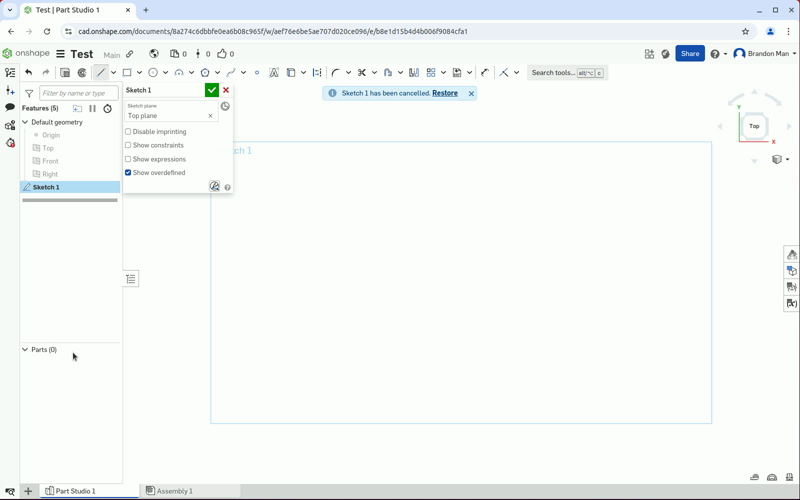
key_down(shift)
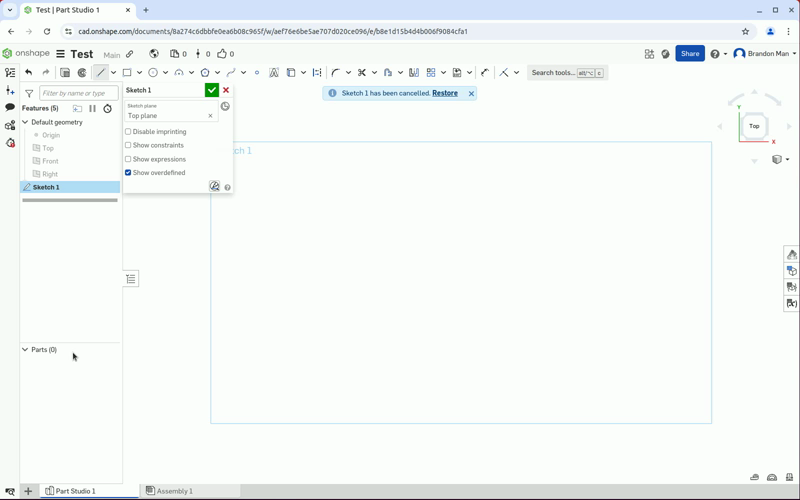
mouse_move(348, 348)
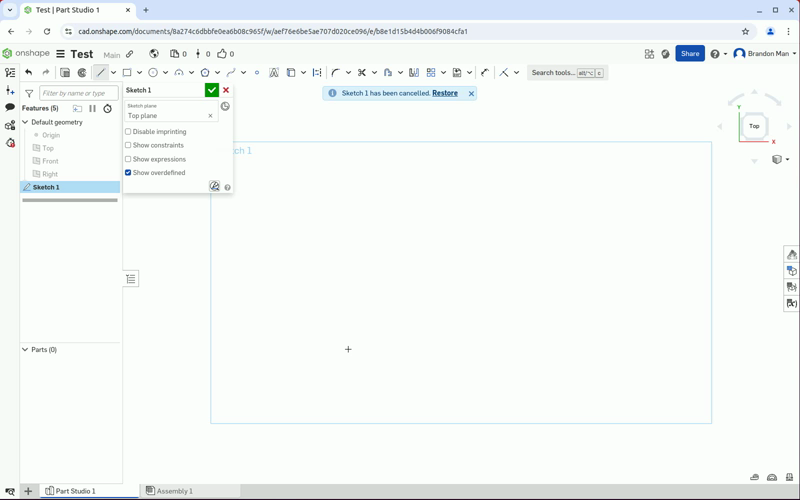
click(348, 348)
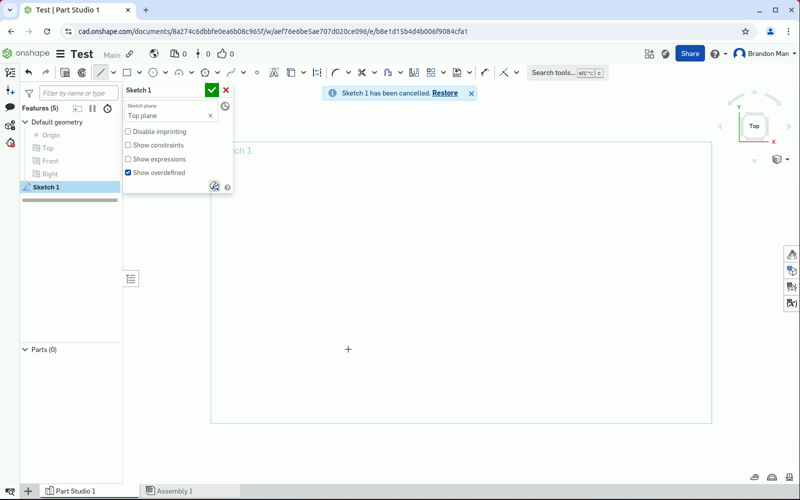
key_up(shift)
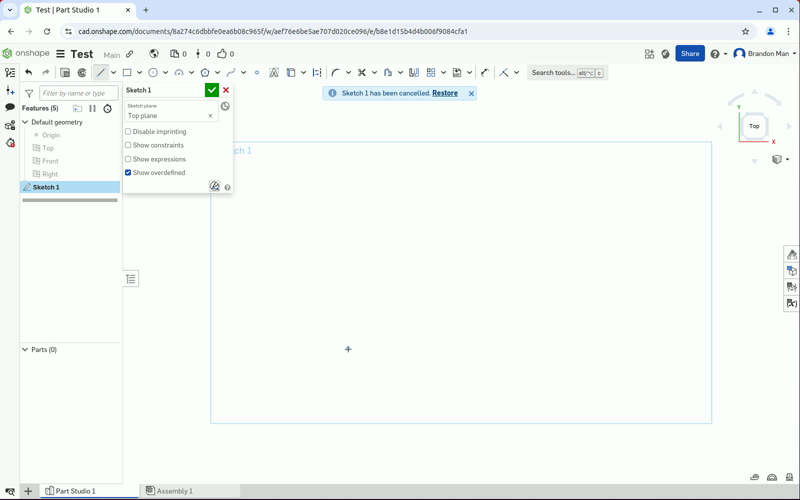
key_down(shift)
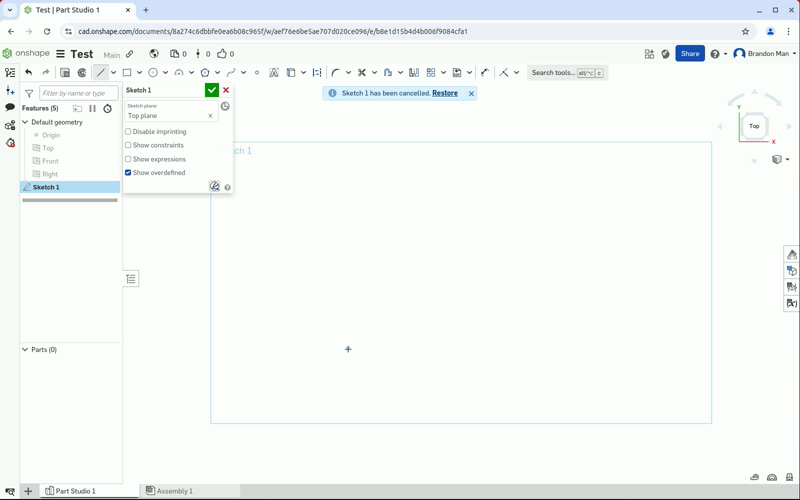
mouse_move(572, 348)
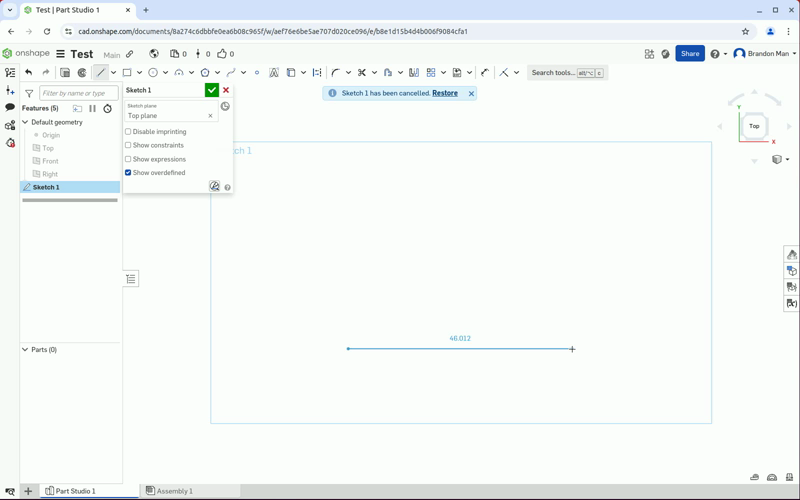
click(572, 348)
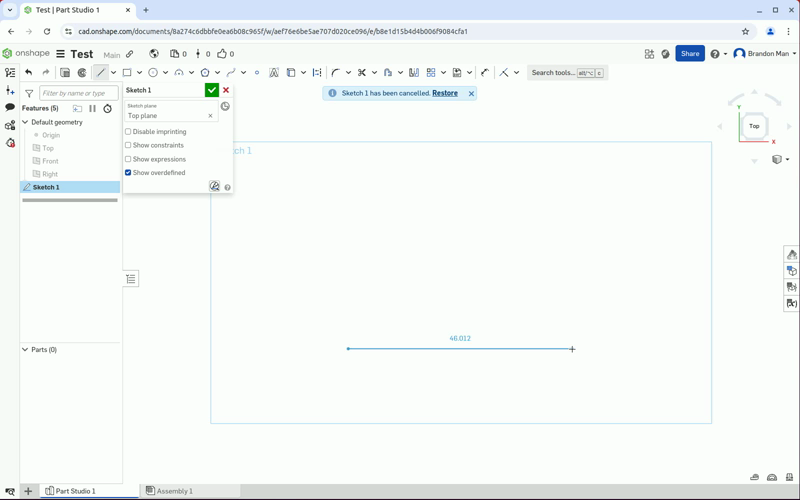
key_up(shift)
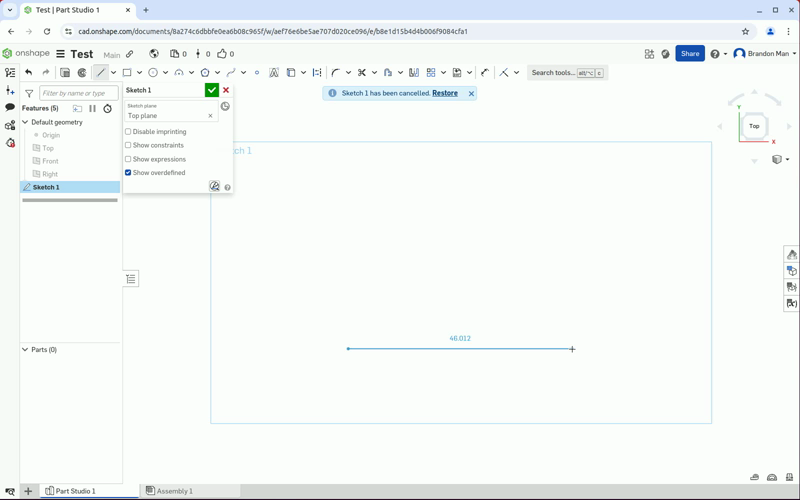
key_down(shift)
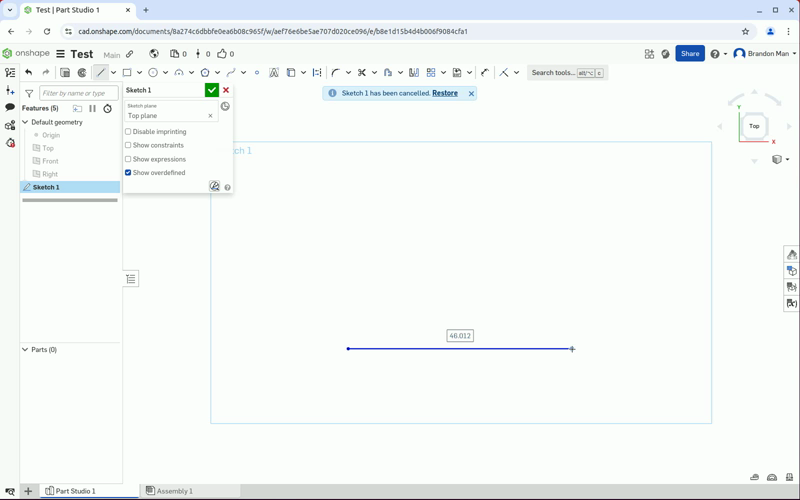
mouse_move(572, 282)
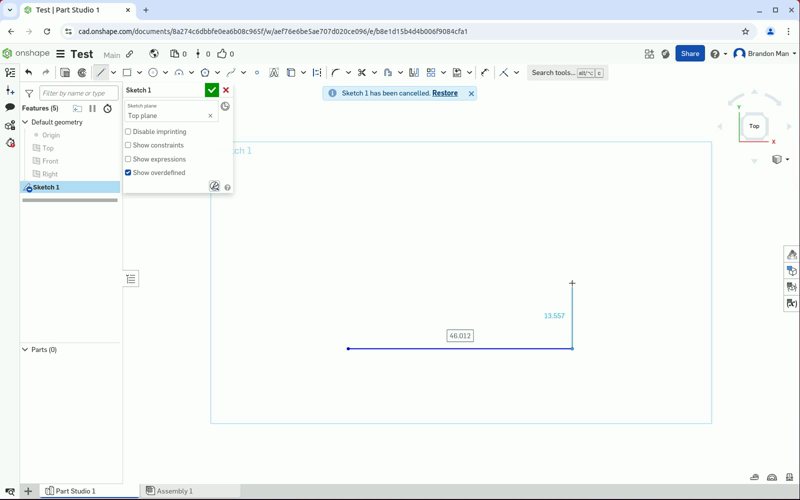
click(572, 282)
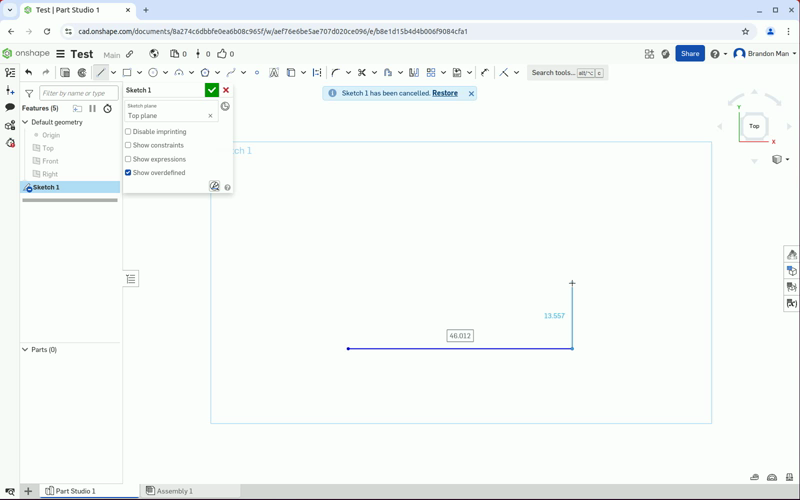
key_up(shift)
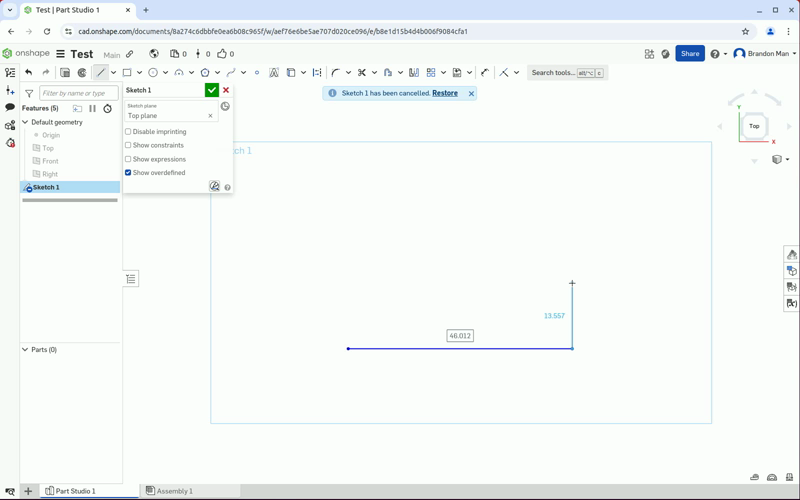
key_down(shift)
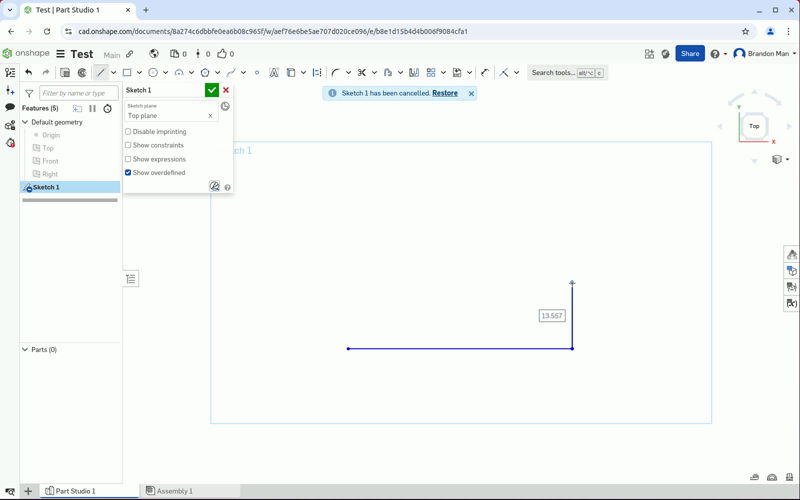
mouse_move(506, 282)
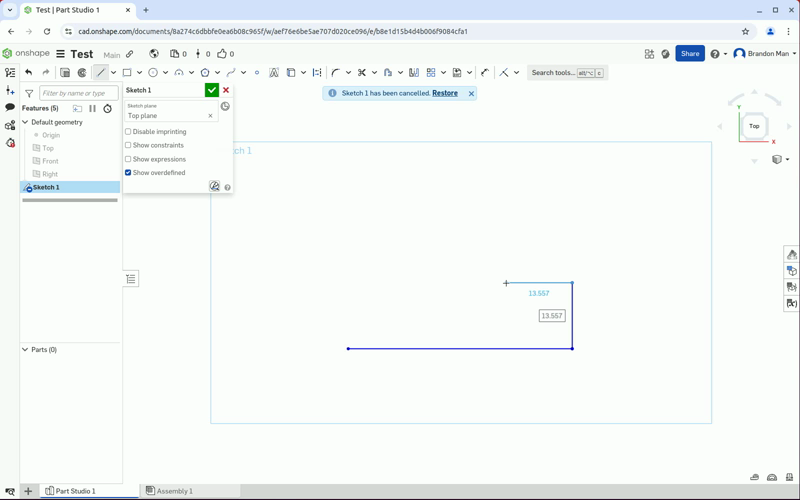
click(506, 282)
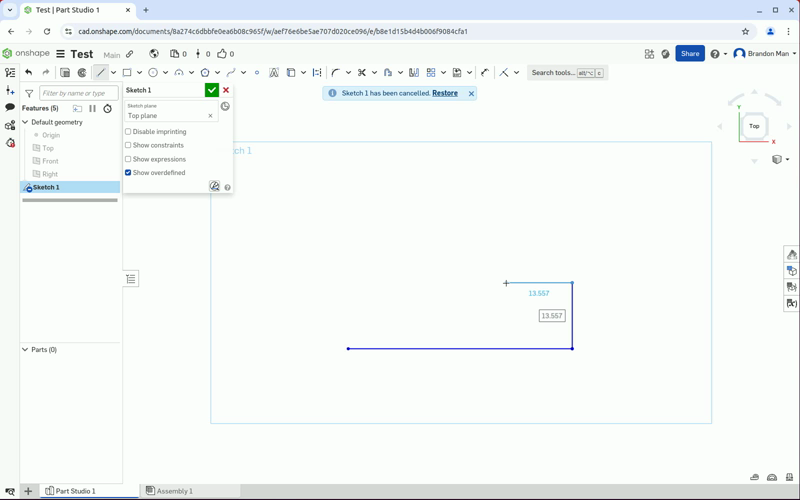
key_up(shift)
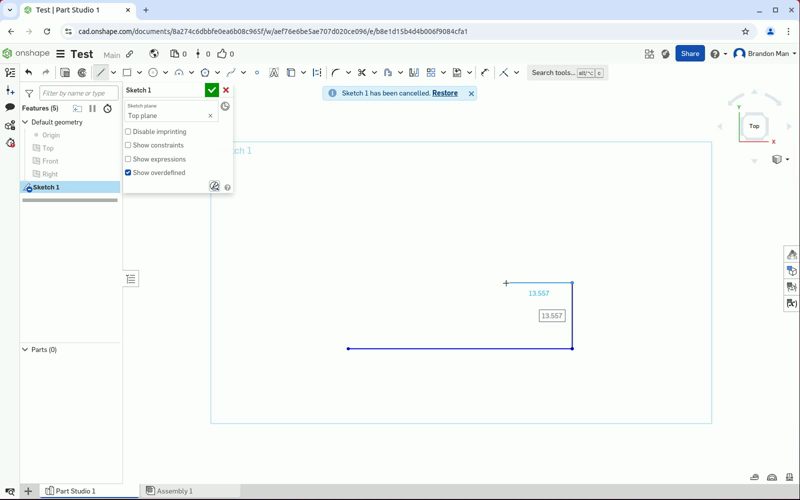
key_down(shift)
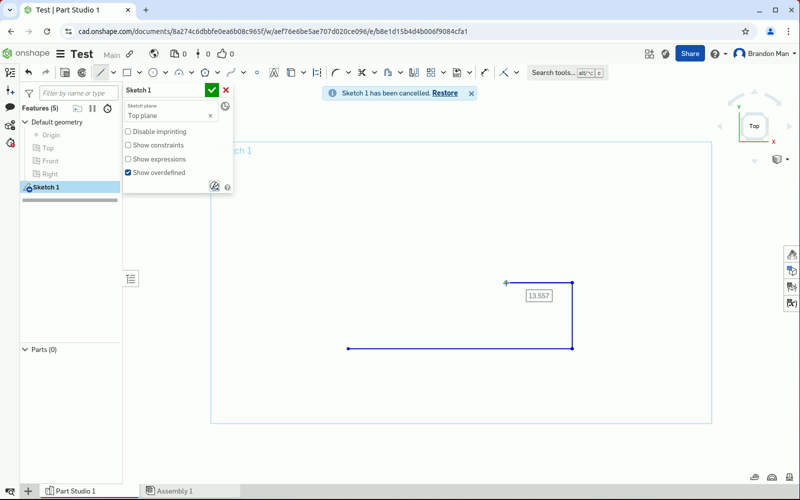
mouse_move(506, 216)
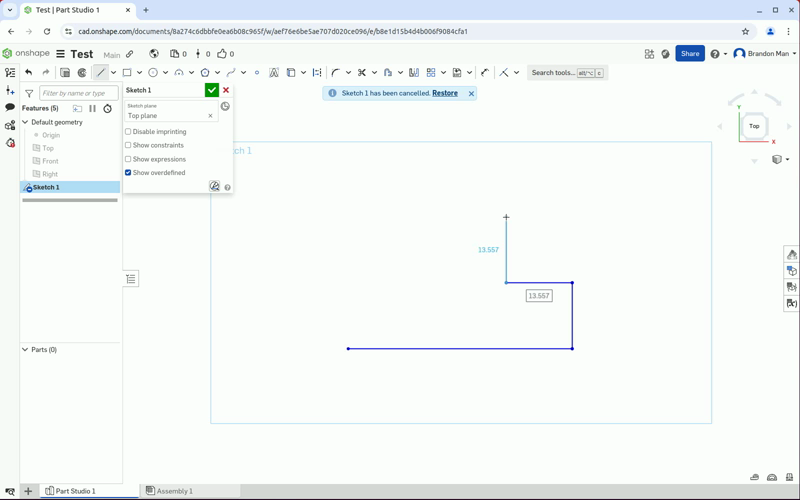
click(506, 216)
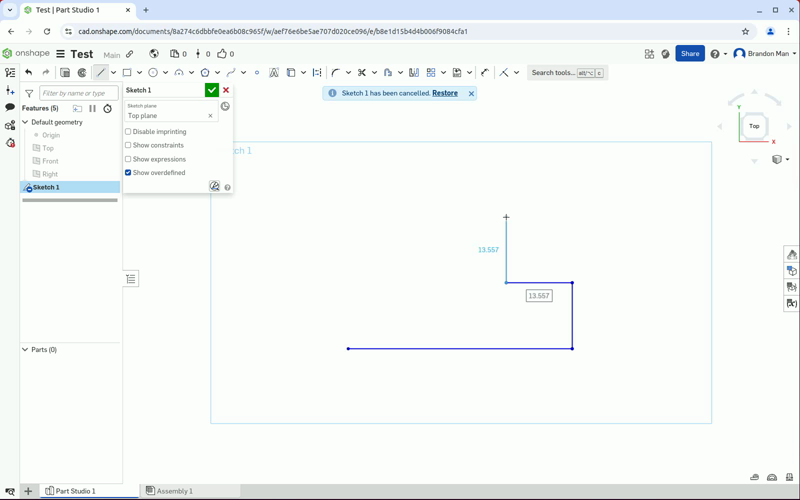
key_up(shift)
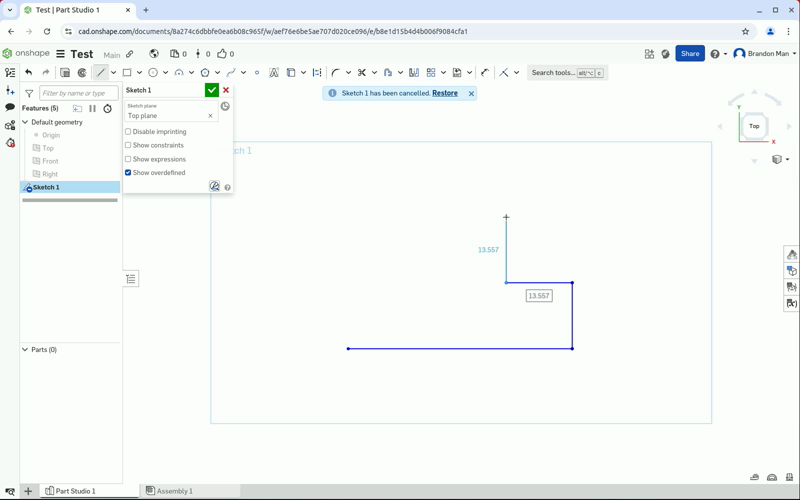
key_down(shift)
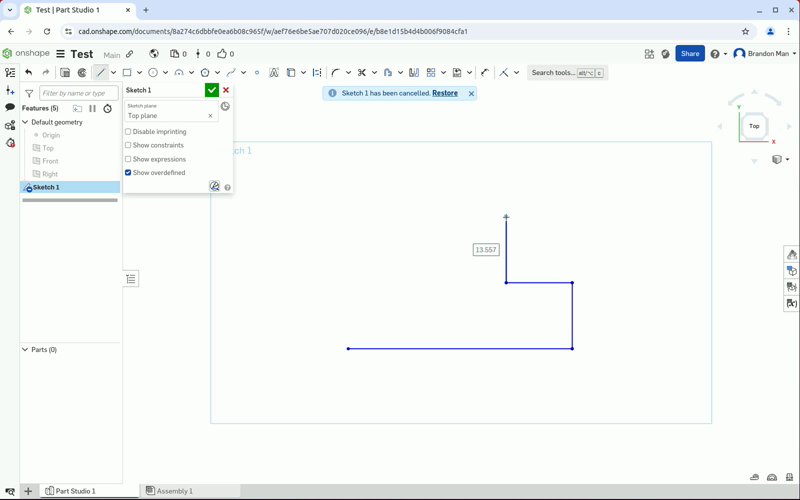
mouse_move(414, 216)
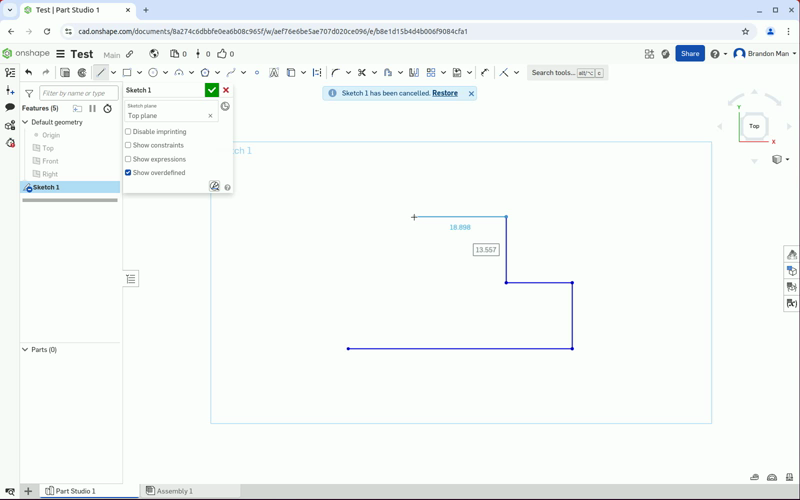
click(414, 216)
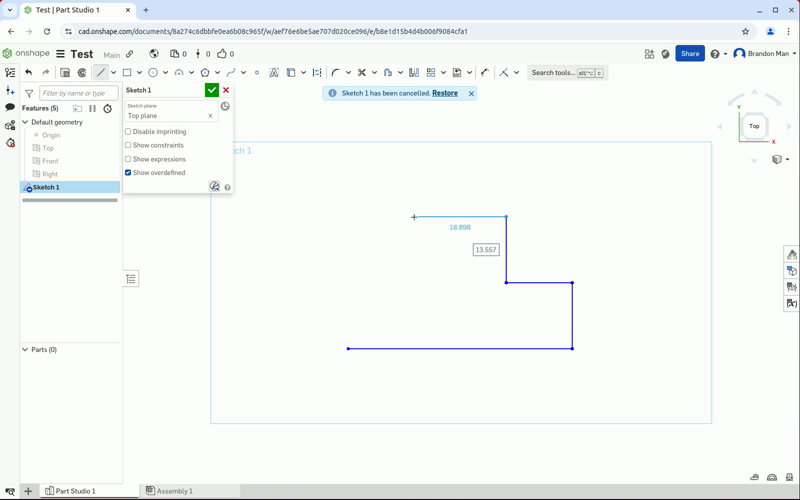
key_up(shift)
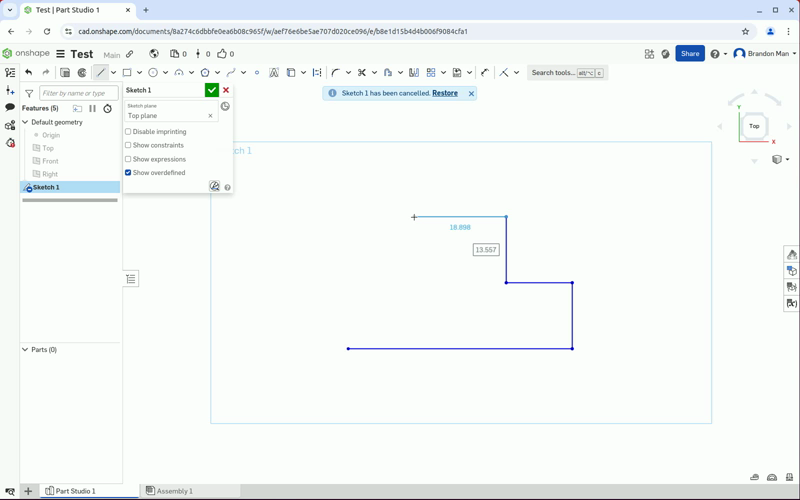
key_down(shift)
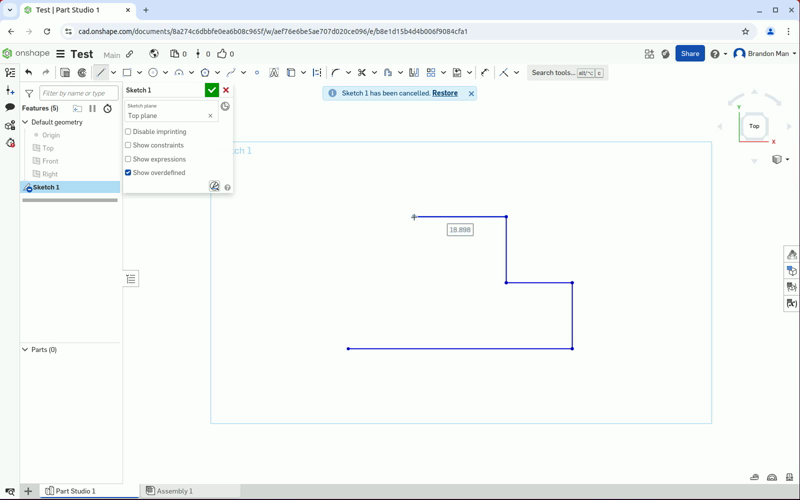
mouse_move(414, 282)
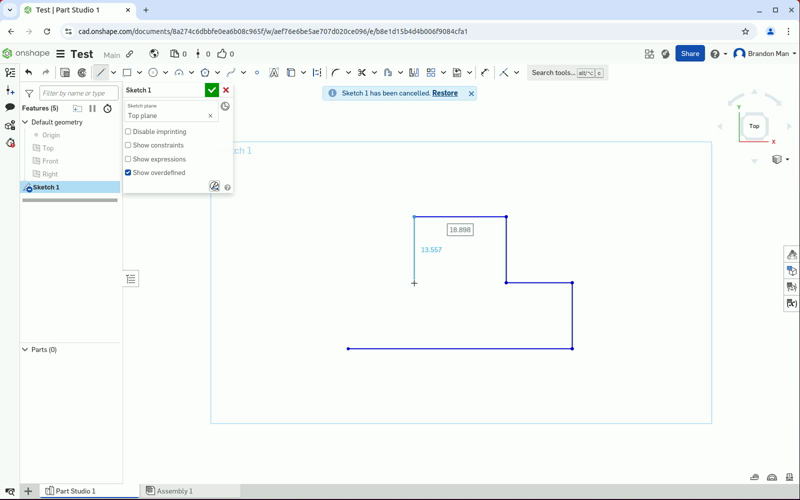
click(414, 282)
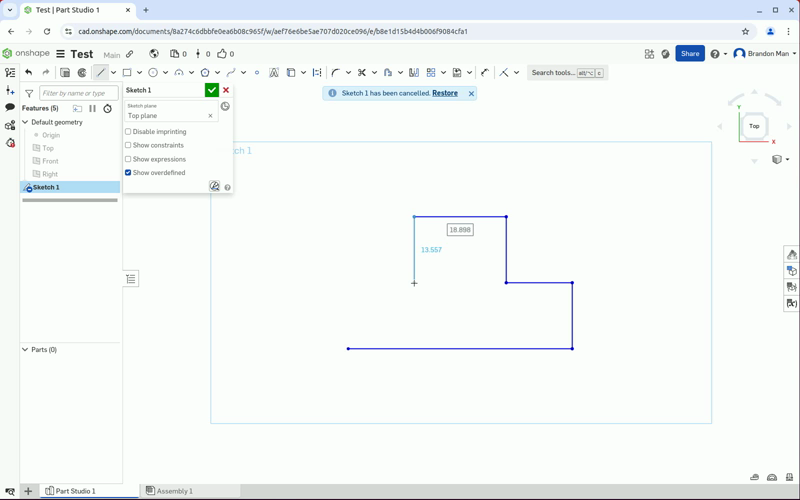
key_up(shift)
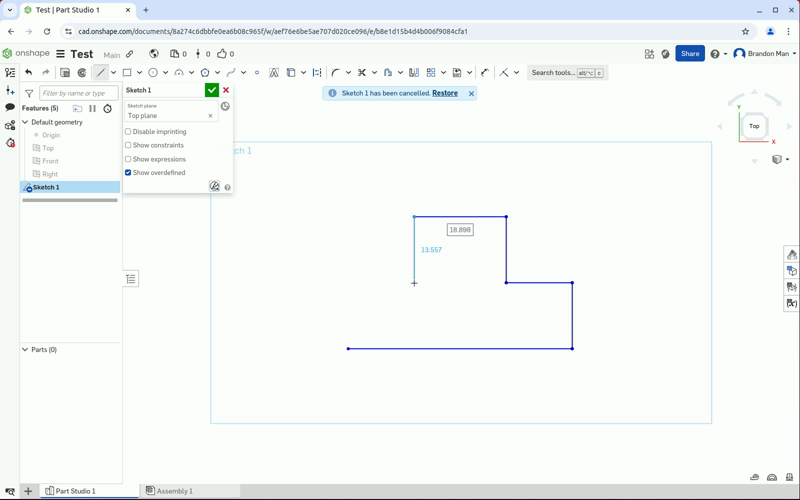
key_down(shift)
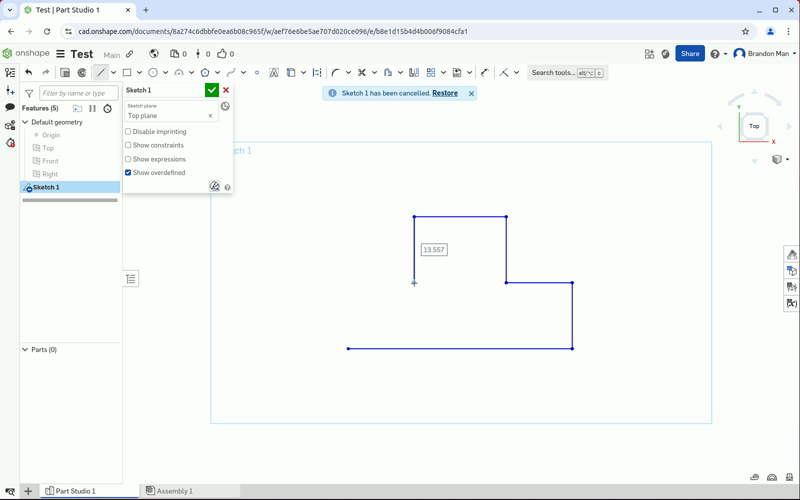
mouse_move(348, 282)
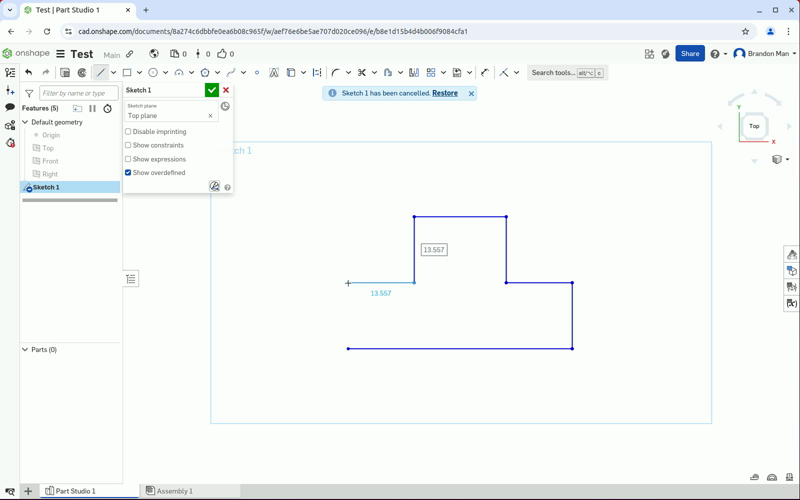
click(348, 282)
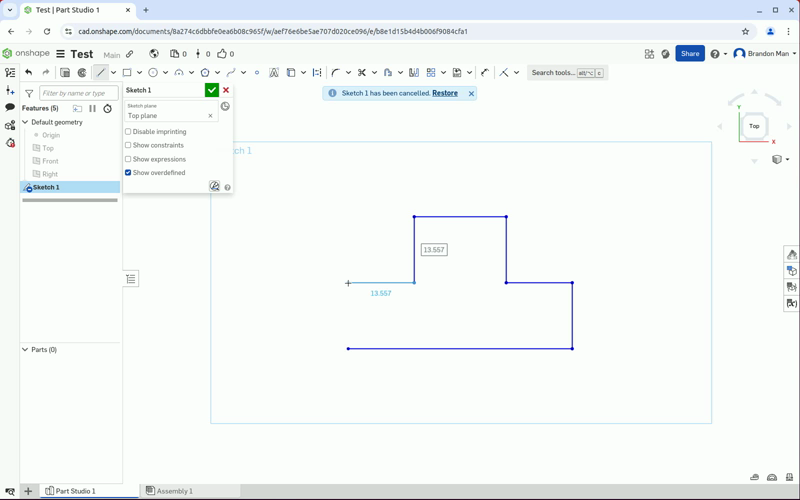
key_up(shift)
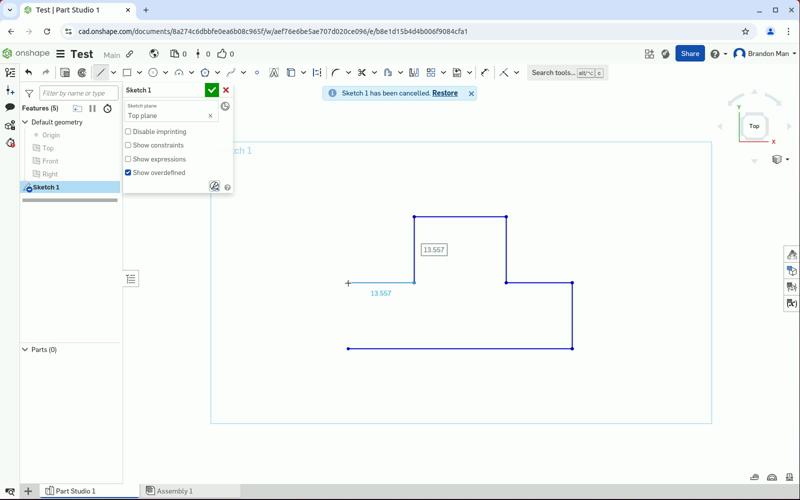
key_down(shift)
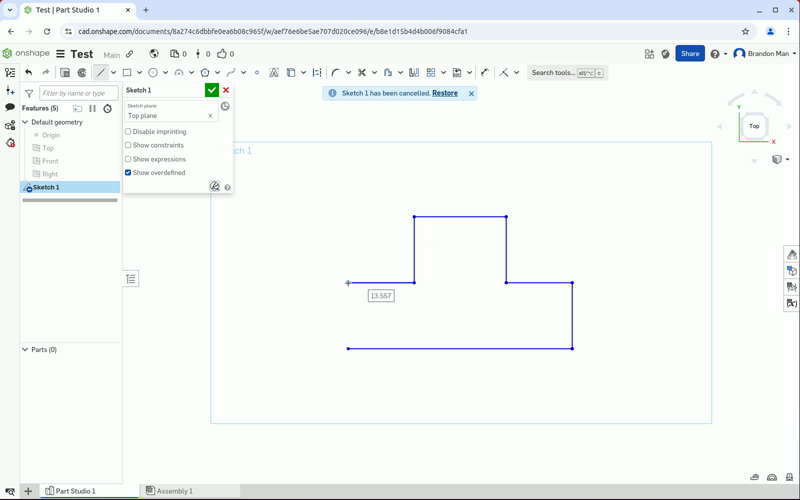
mouse_move(348, 348)
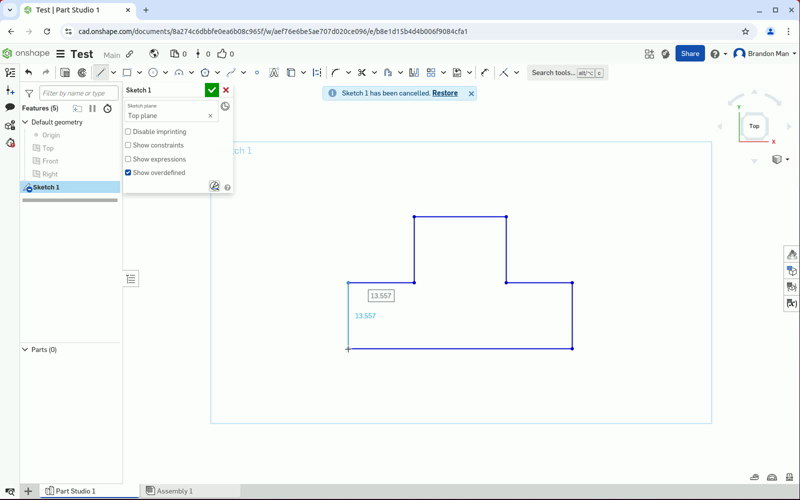
key_up(shift)
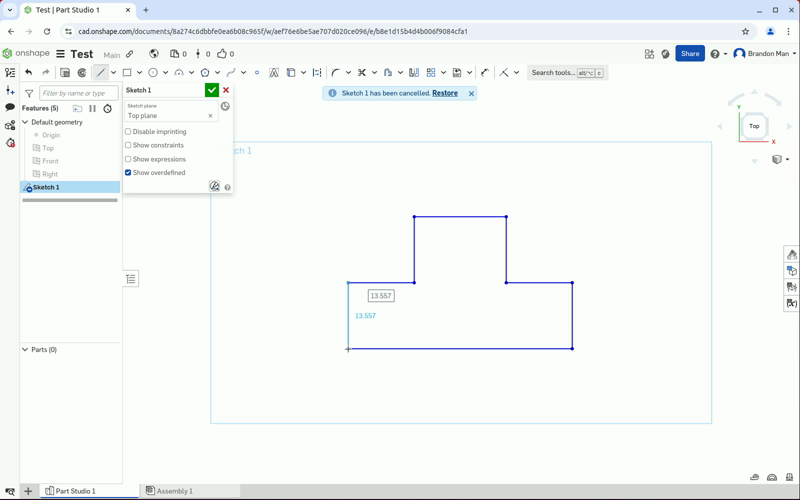
click(348, 348)
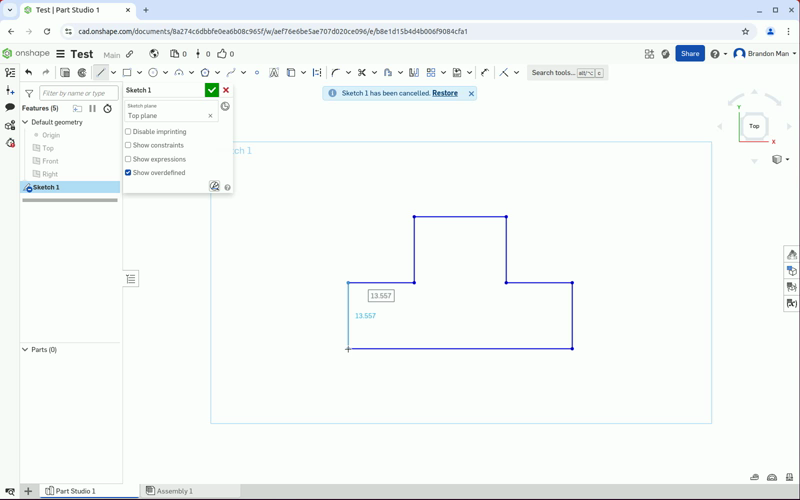
key(esc)
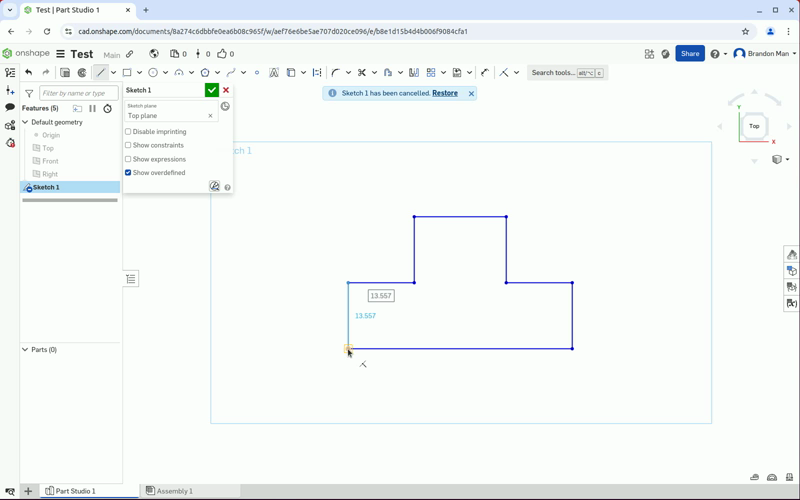
mouse_move(489, 258)
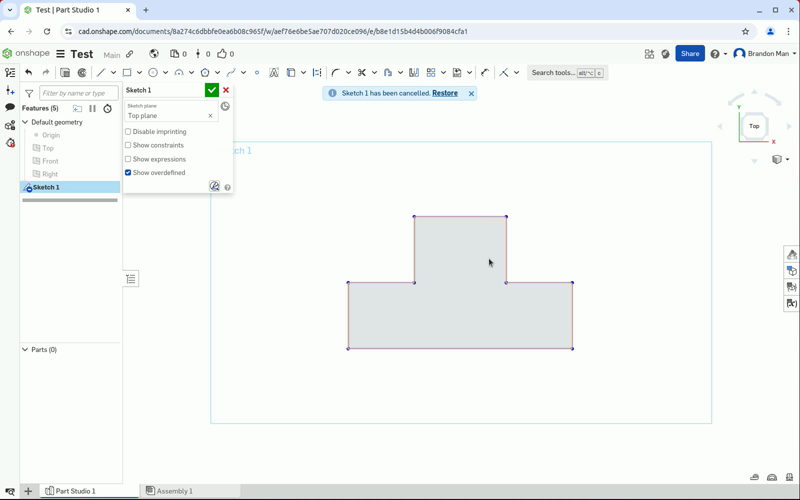
click(489, 258)
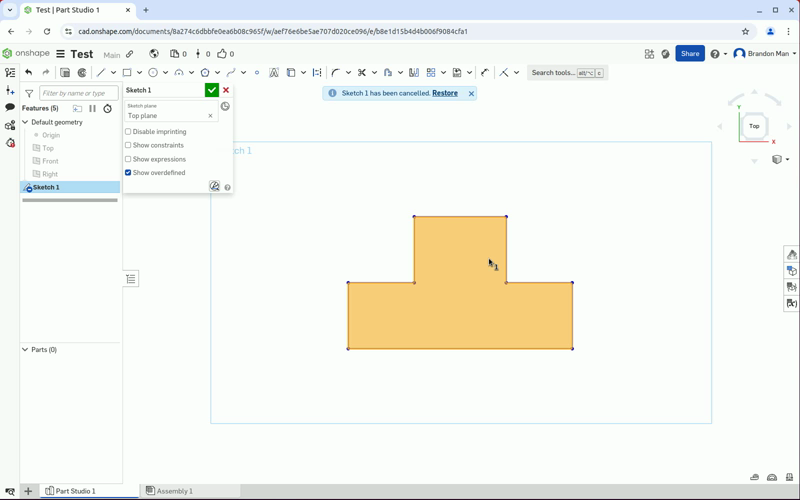
mouse_move(73, 352)
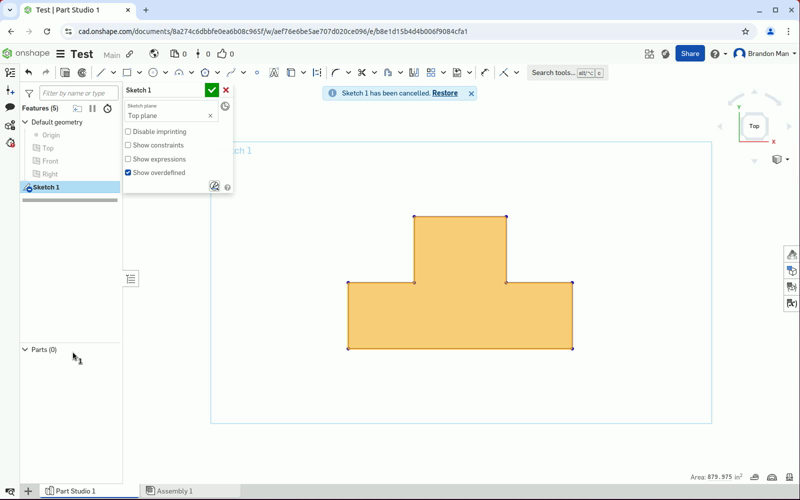
key(shift+y)
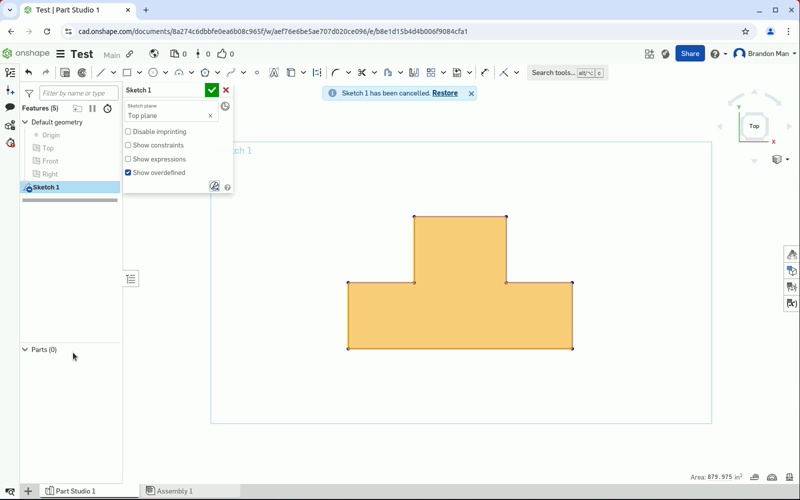
key(shift+e)
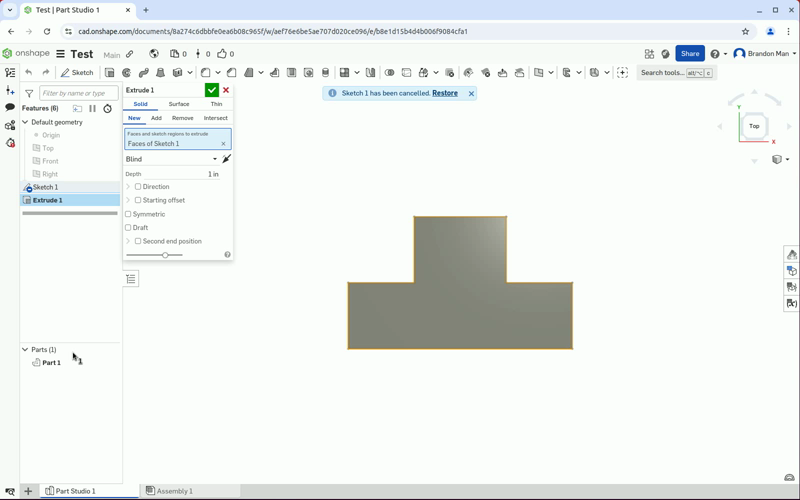
mouse_move(143, 106)
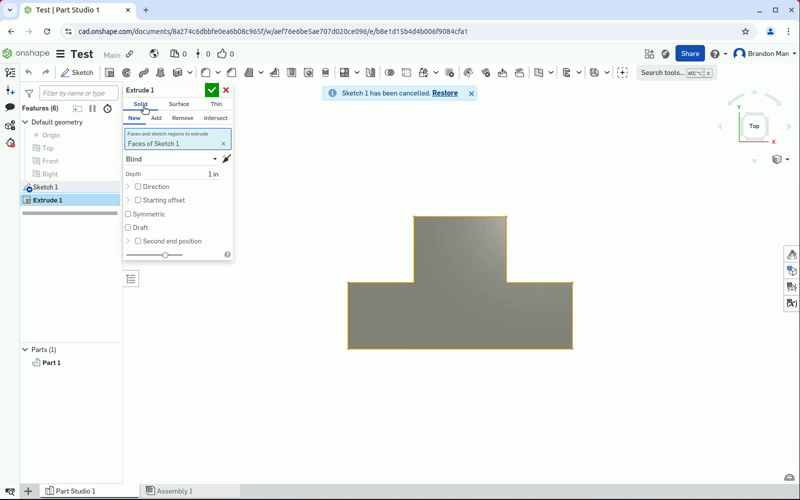
click(143, 106)
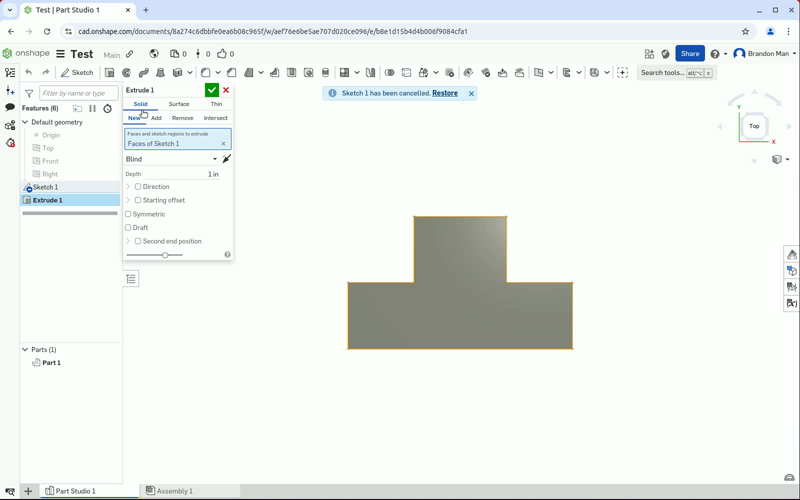
mouse_move(137, 120)
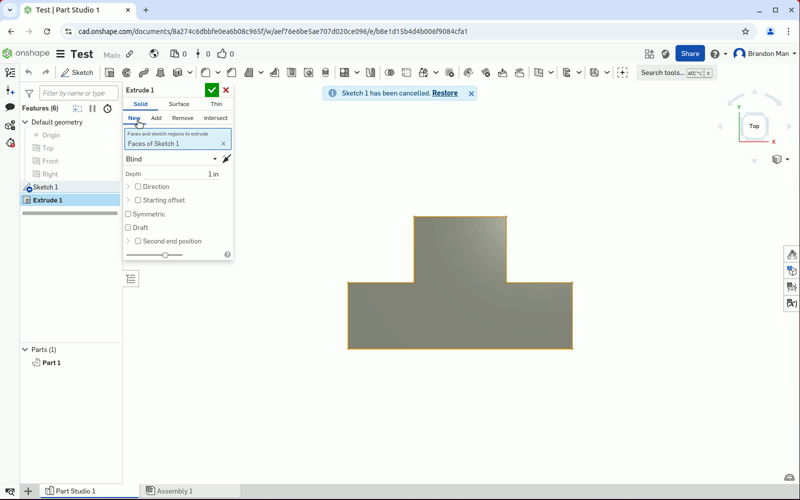
click(137, 120)
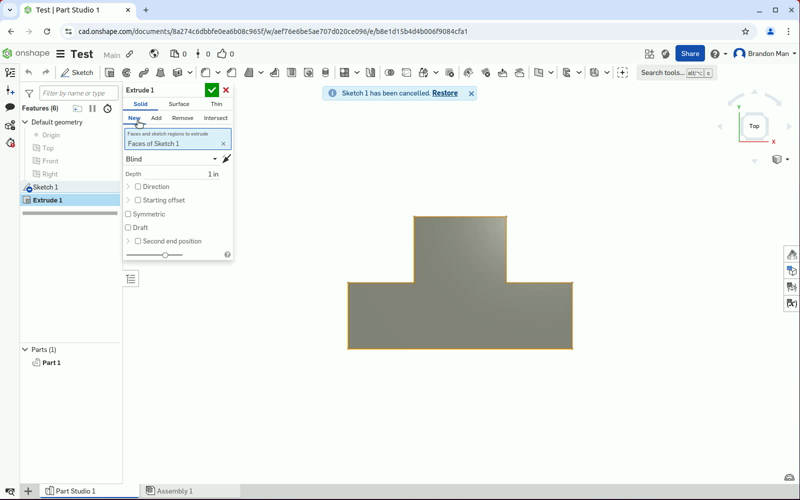
key(tab, 4)
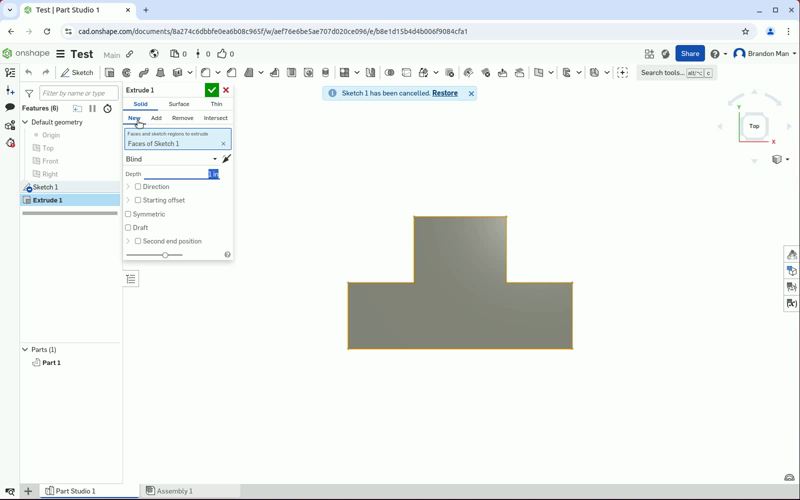
text(12.036)
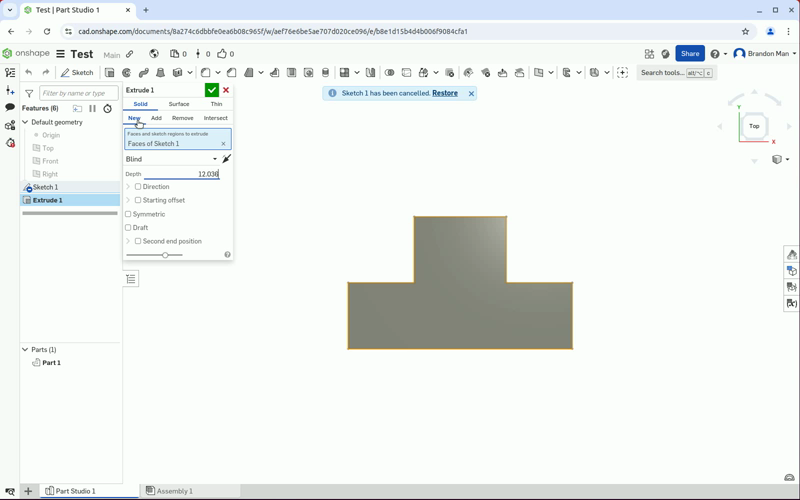
key(enter)
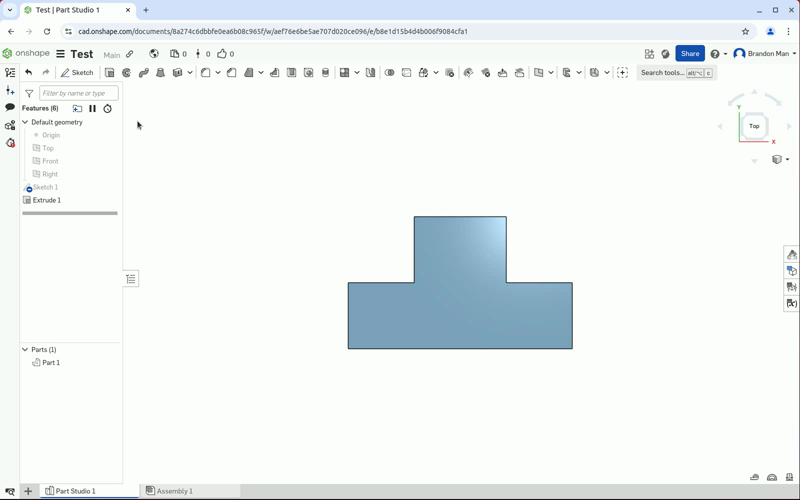
key(shift+h)
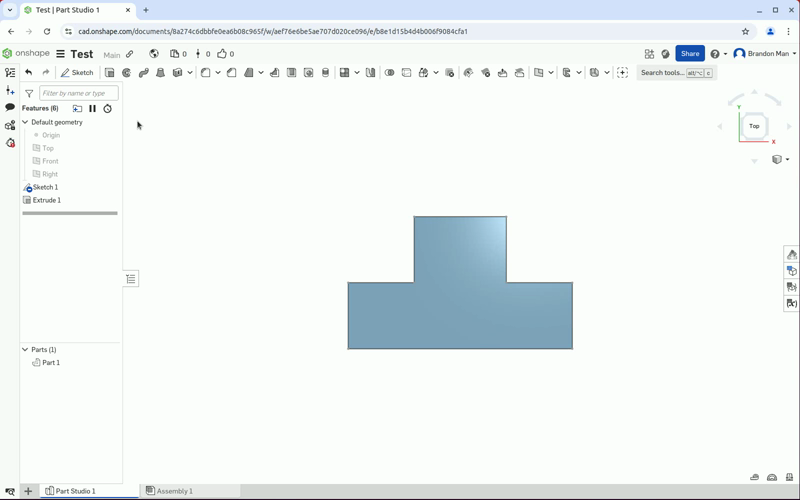
key(shift+h)
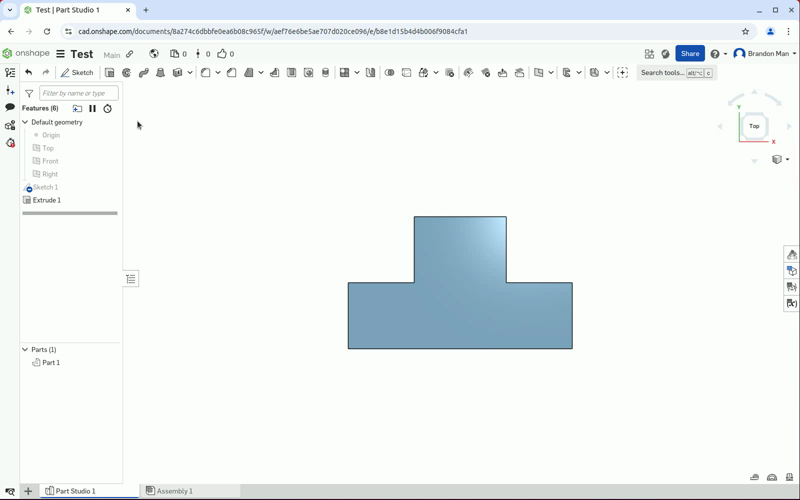
mouse_move(73, 189)
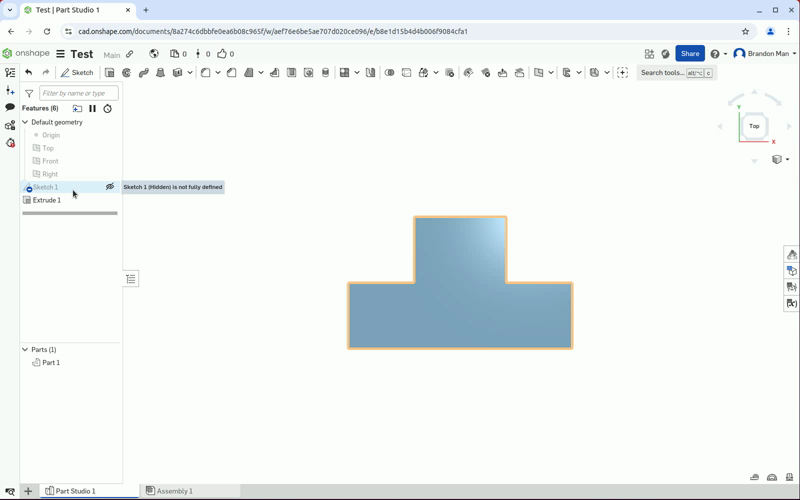
click(73, 189)
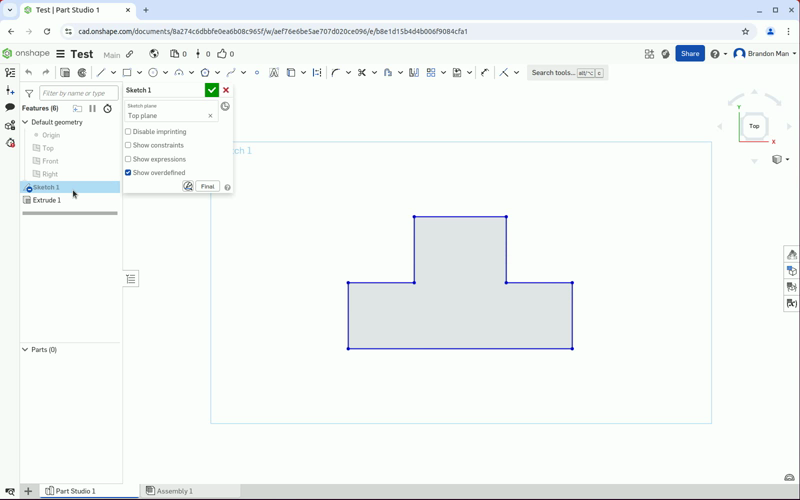
mouse_move(229, 92)
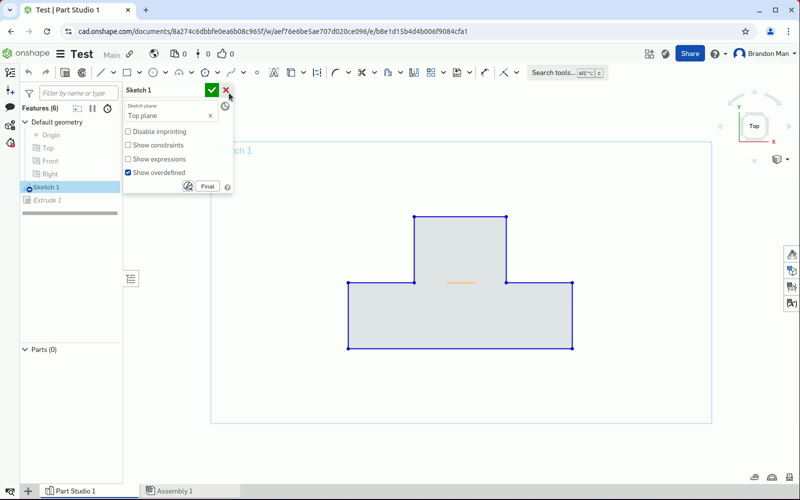
click(229, 92)
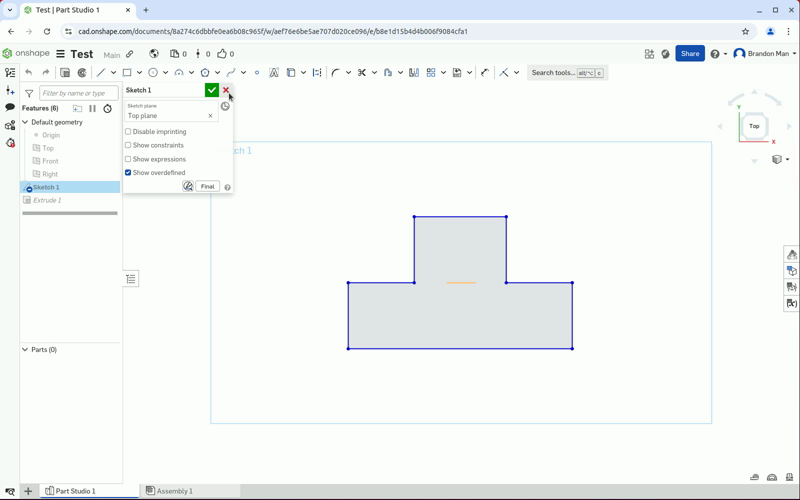
key(shift+s)
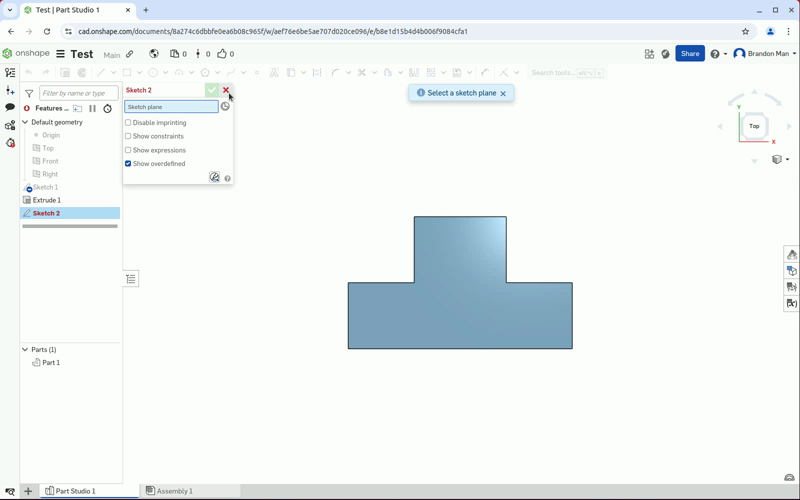
mouse_move(73, 150)
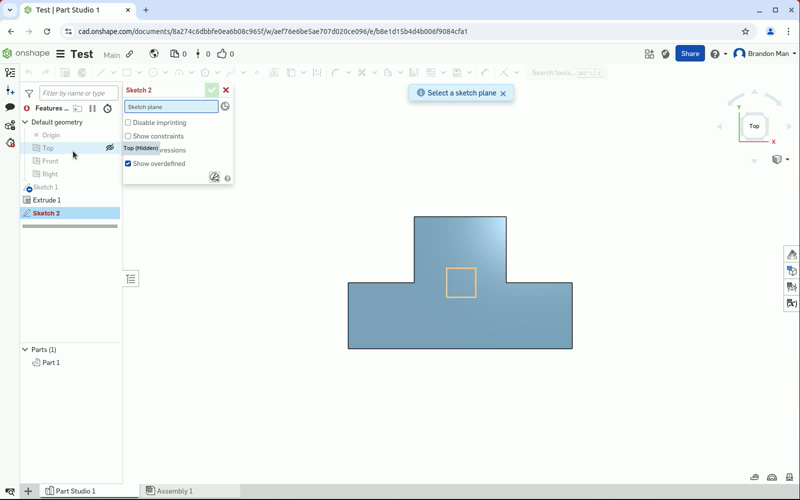
click(73, 150)
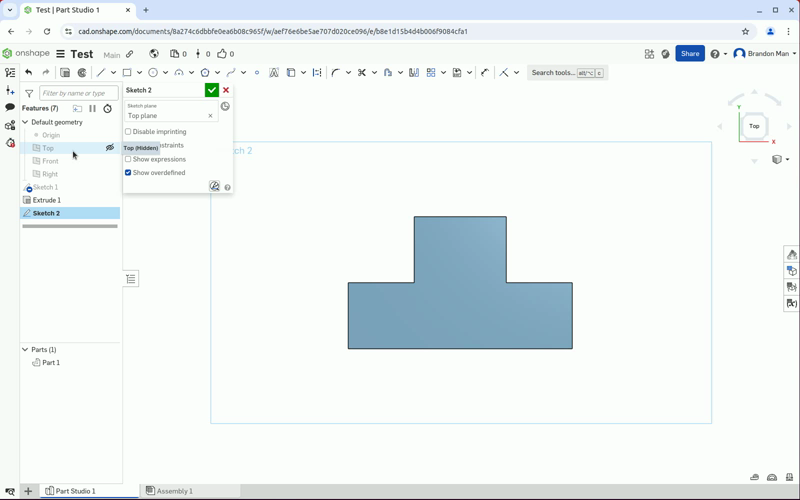
mouse_move(73, 352)
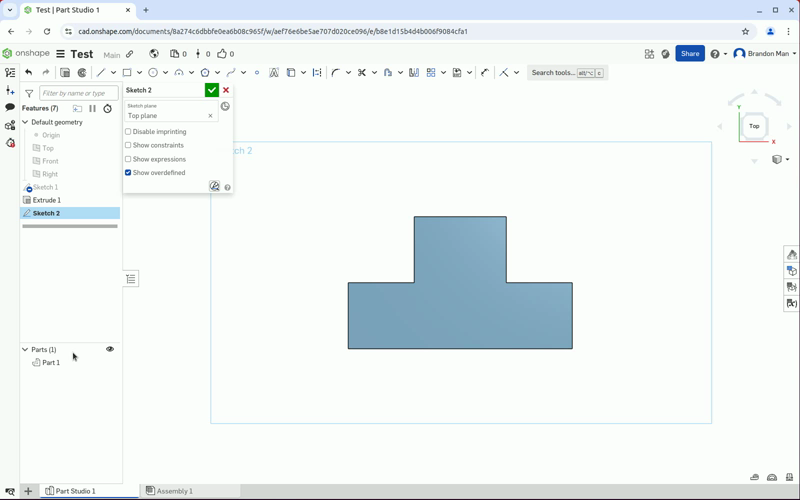
key(y)
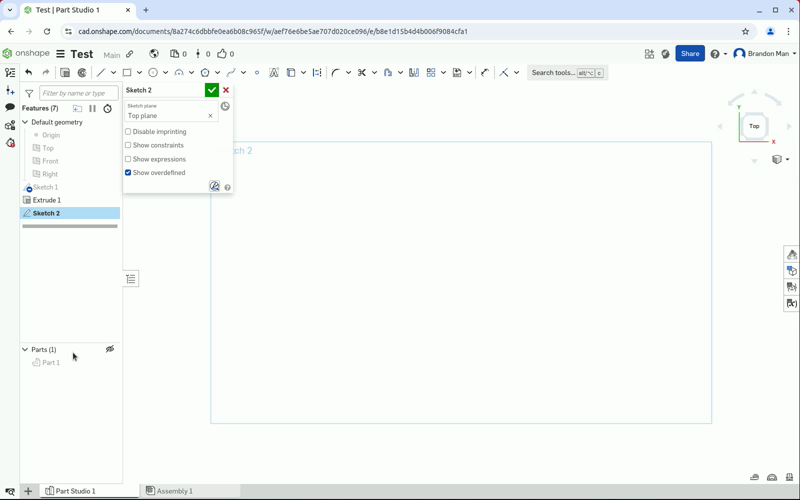
key(l)
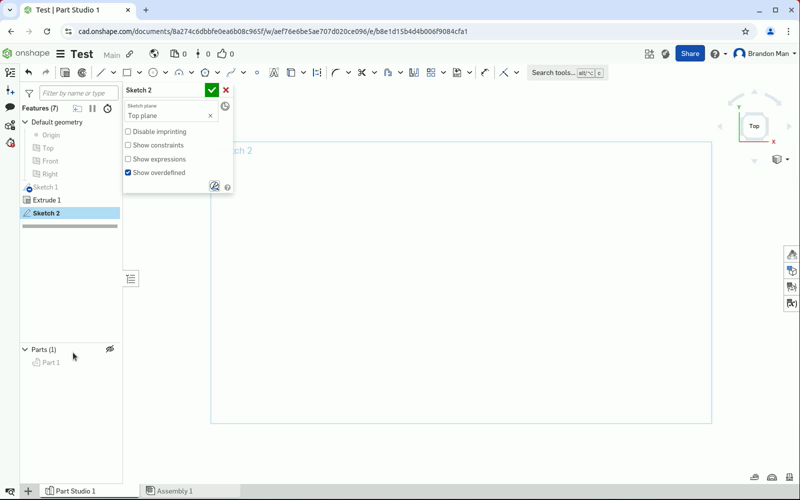
key_down(shift)
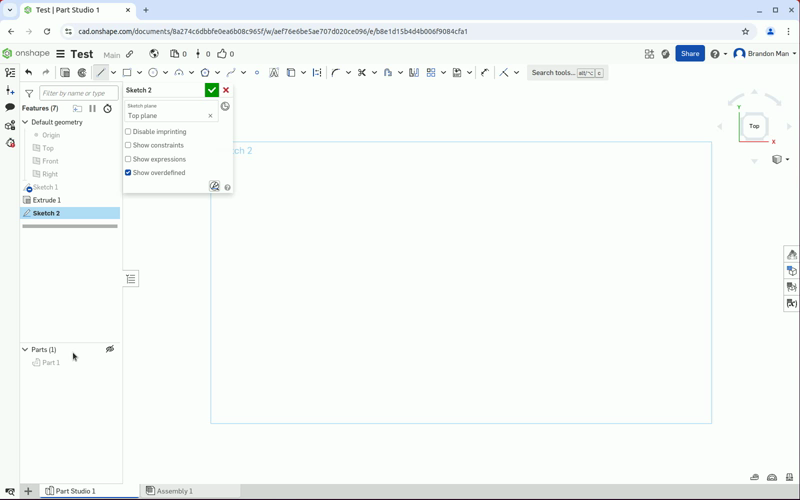
mouse_move(348, 282)
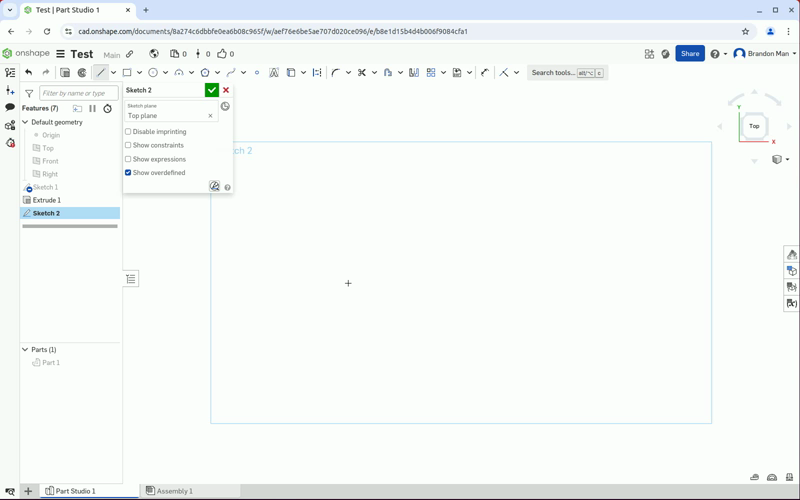
click(348, 282)
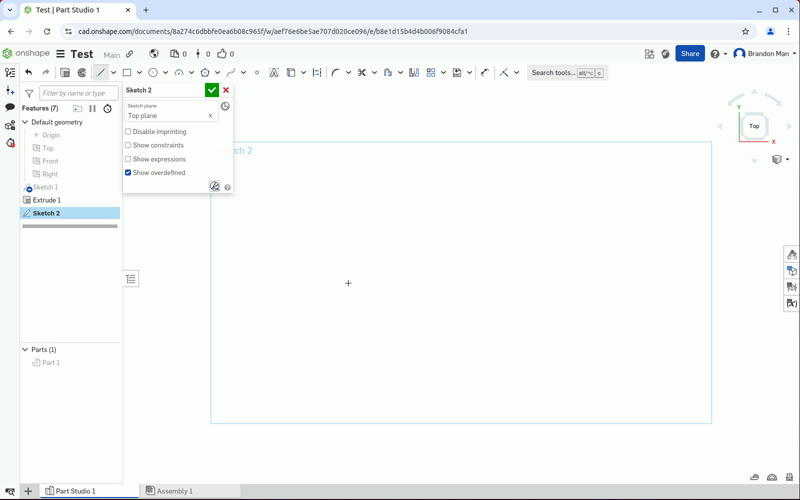
key_up(shift)
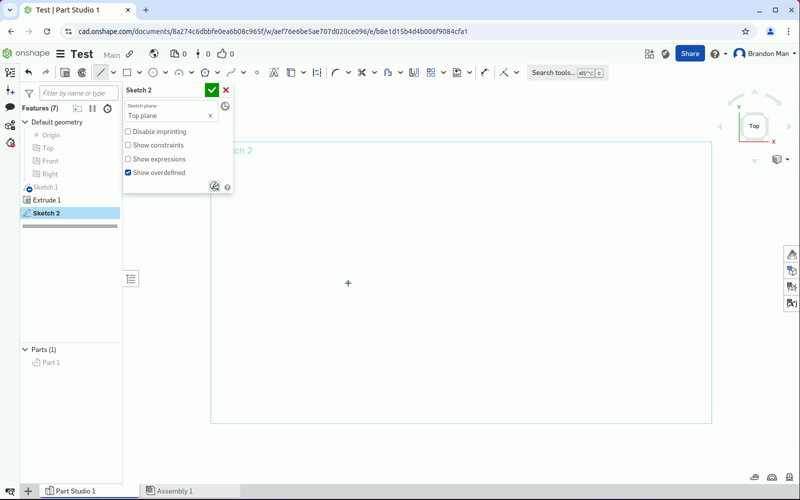
key_down(shift)
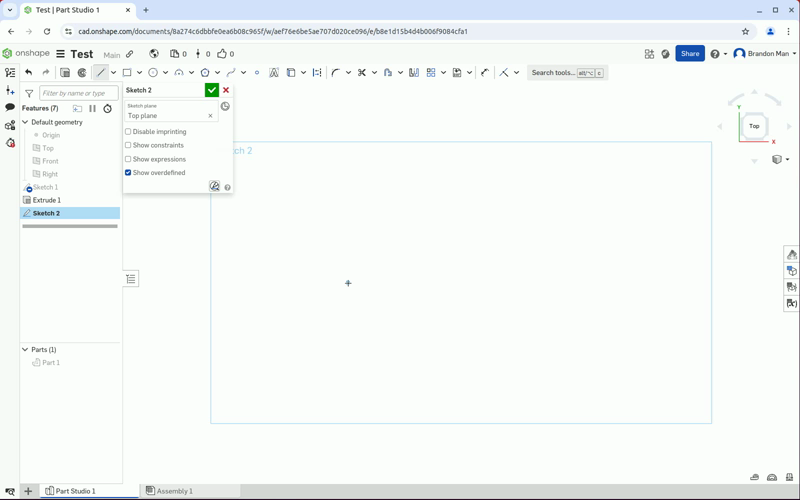
mouse_move(414, 282)
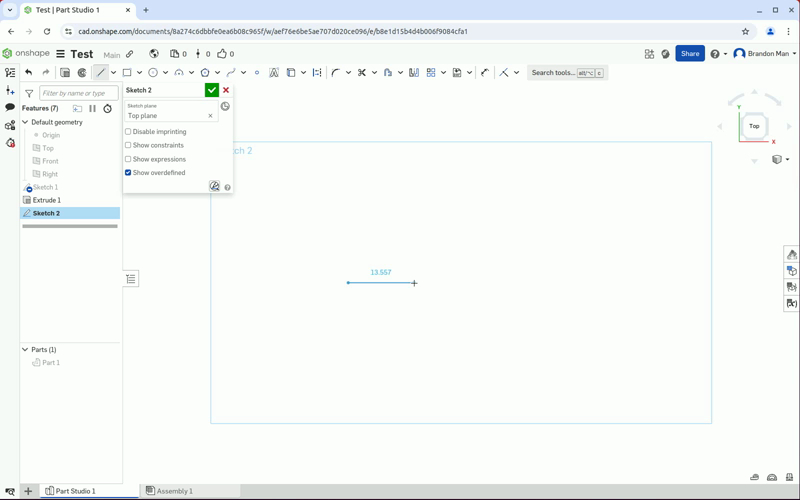
click(414, 282)
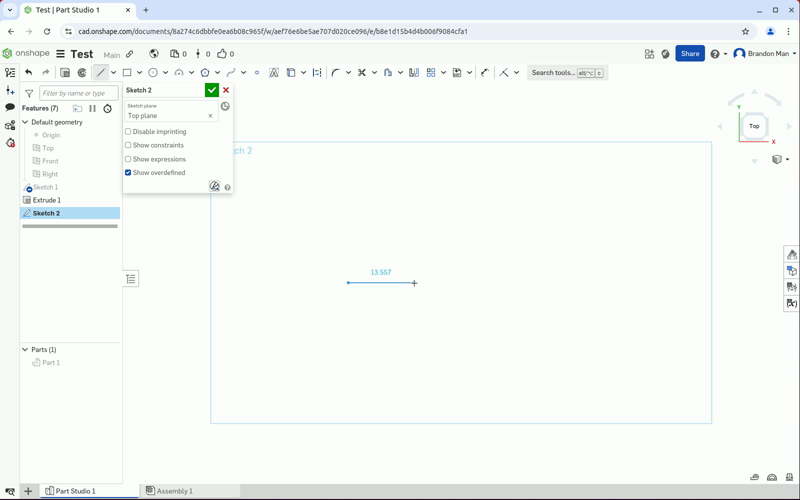
key_up(shift)
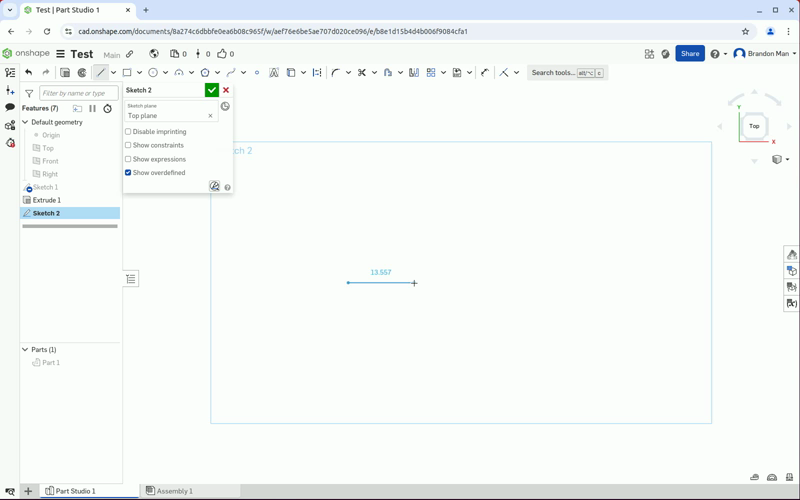
key_down(shift)
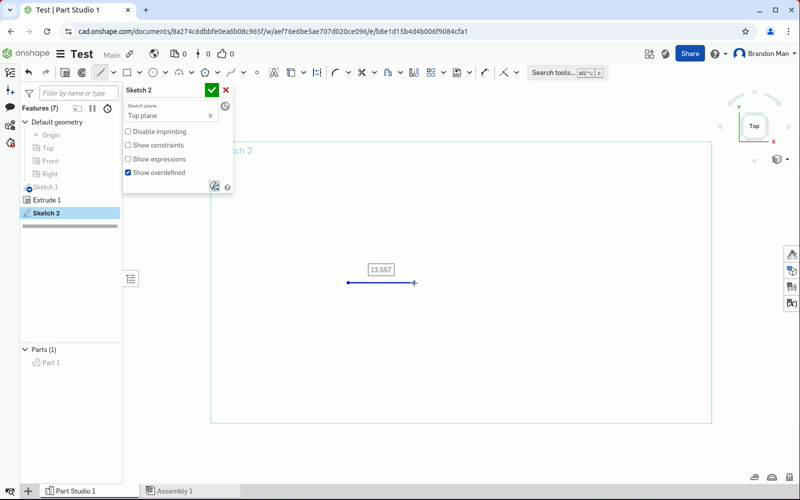
mouse_move(414, 216)
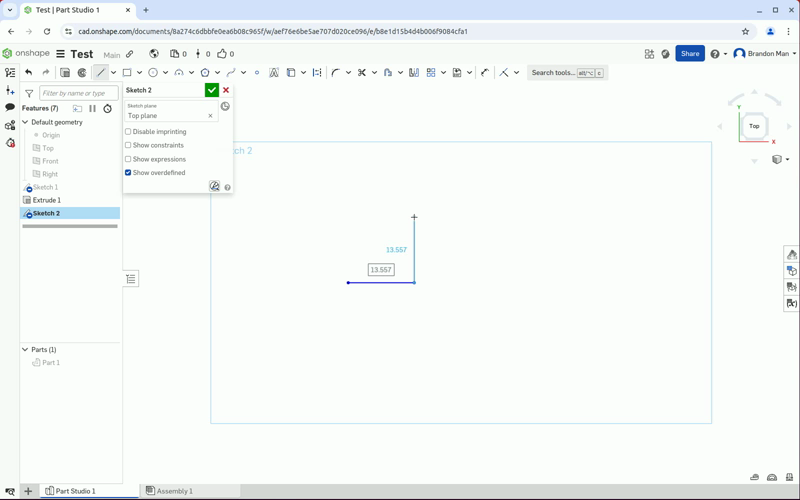
click(414, 216)
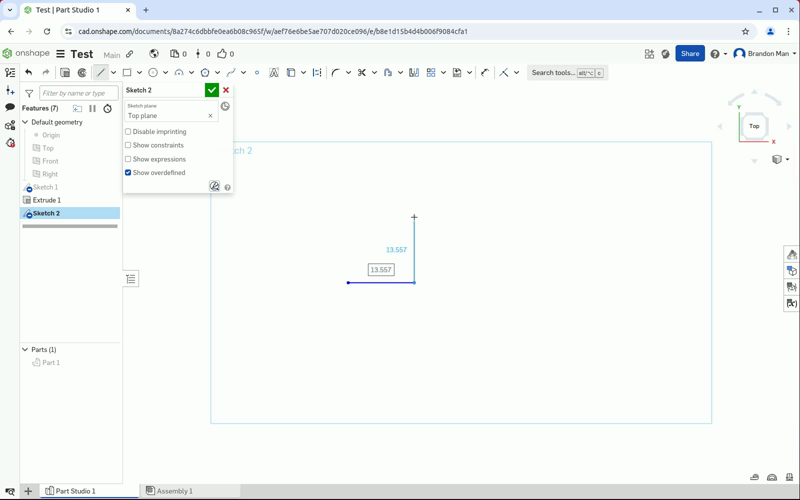
key_up(shift)
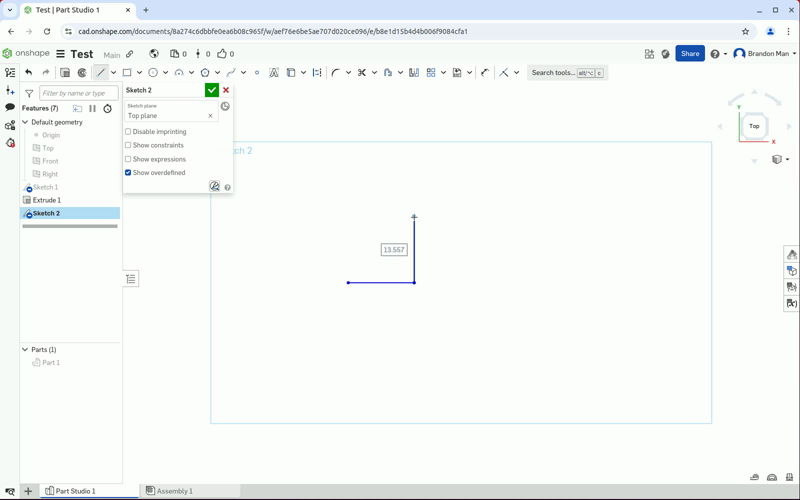
key_down(shift)
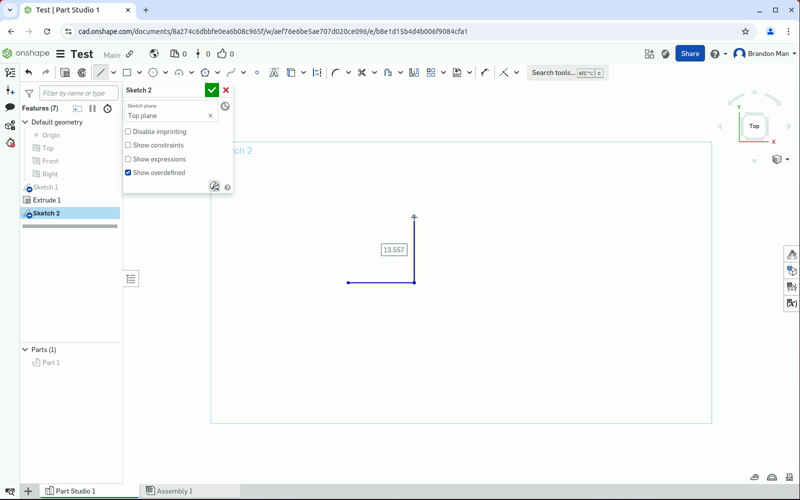
mouse_move(348, 216)
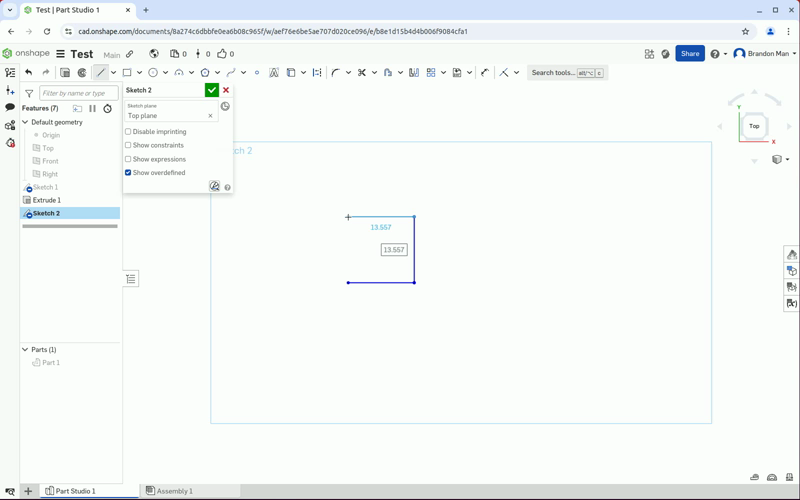
click(348, 216)
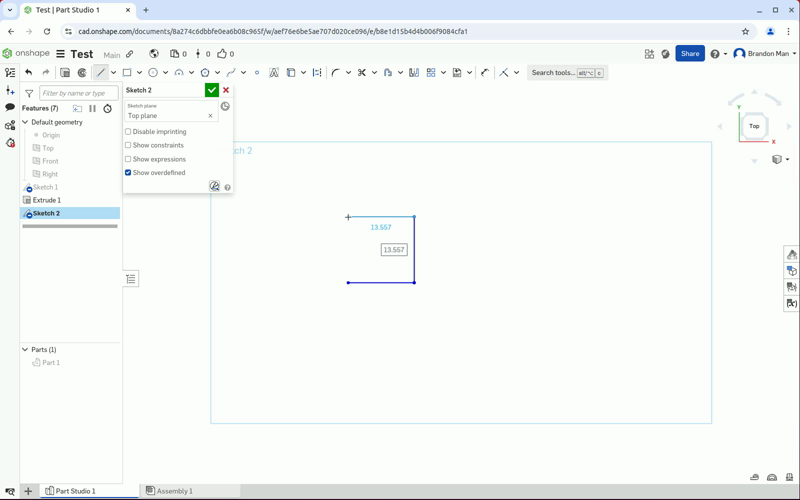
key_up(shift)
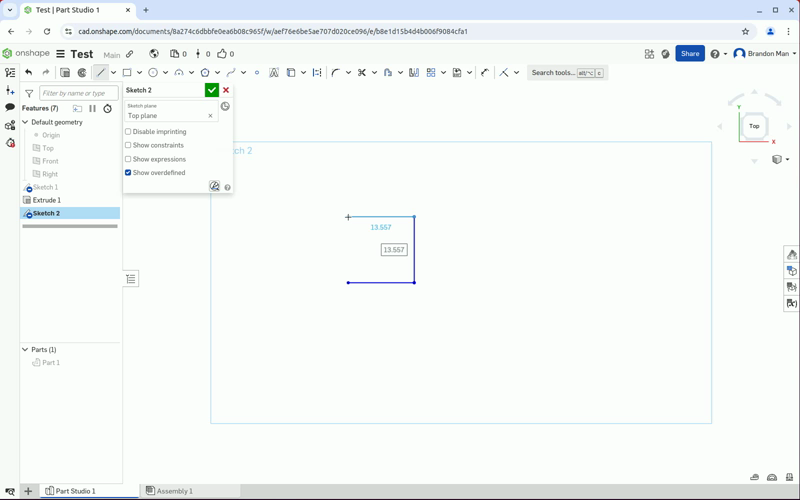
key_down(shift)
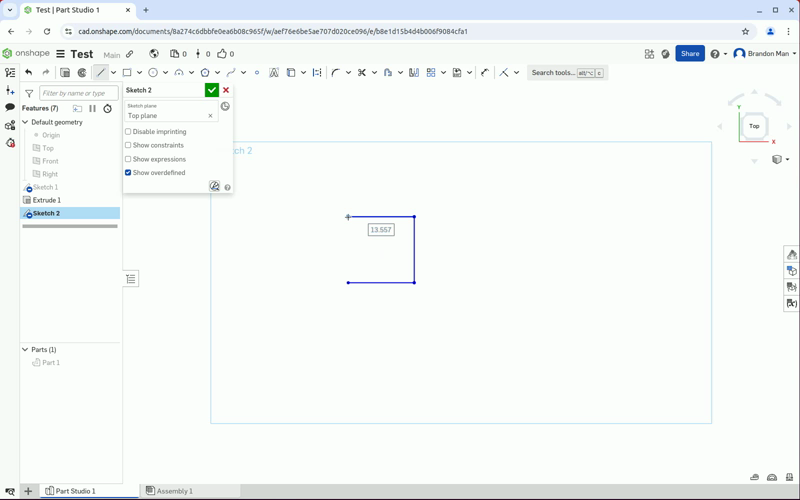
mouse_move(348, 282)
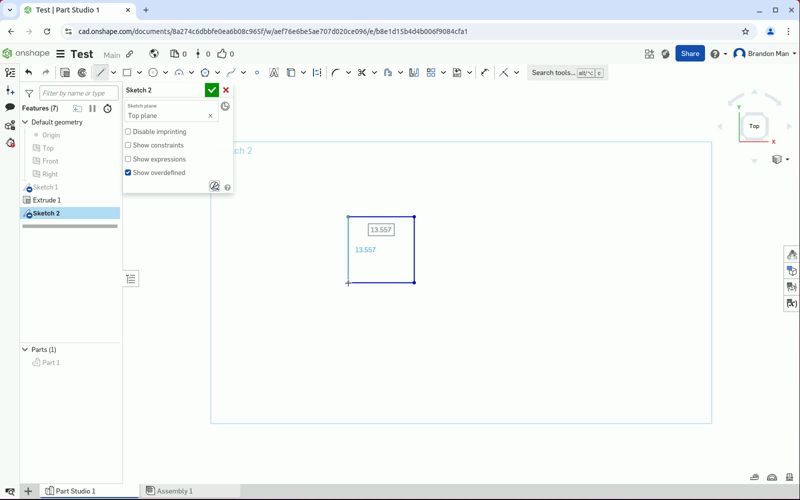
key_up(shift)
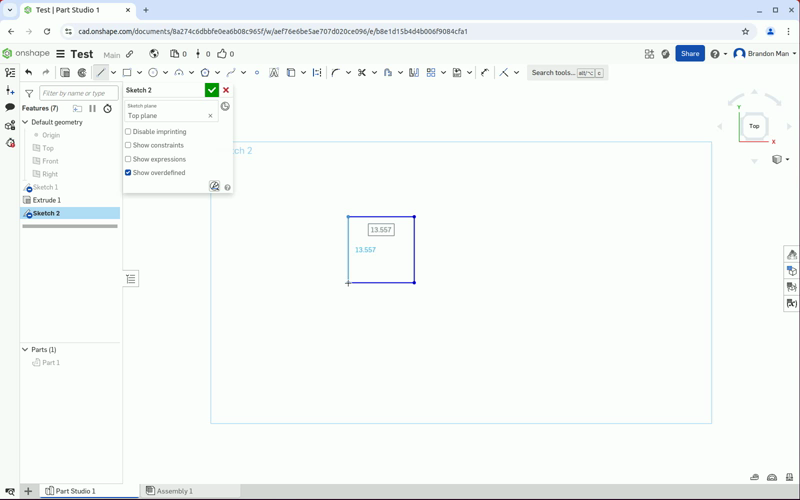
click(348, 282)
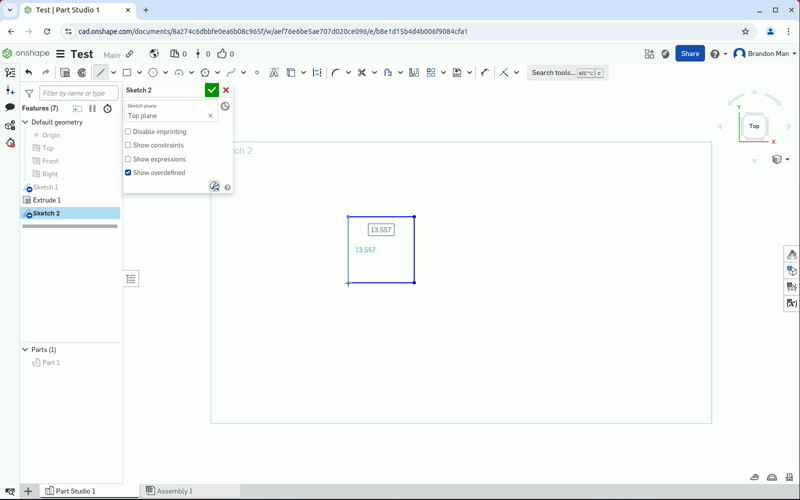
key(esc)
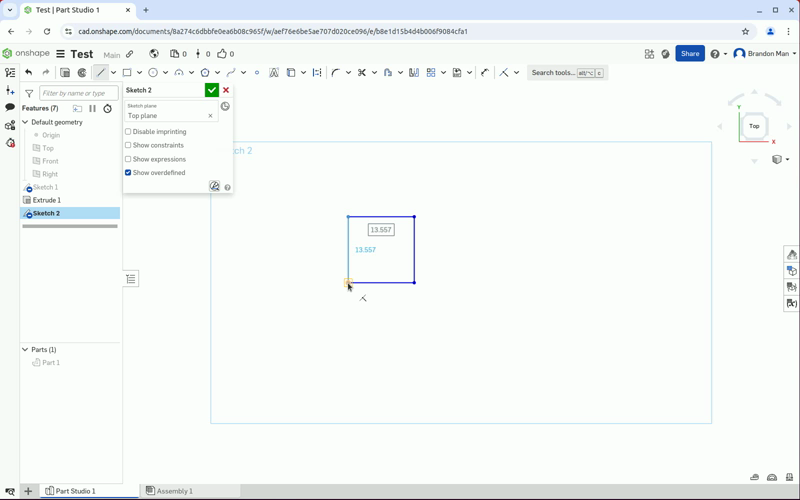
mouse_move(405, 257)
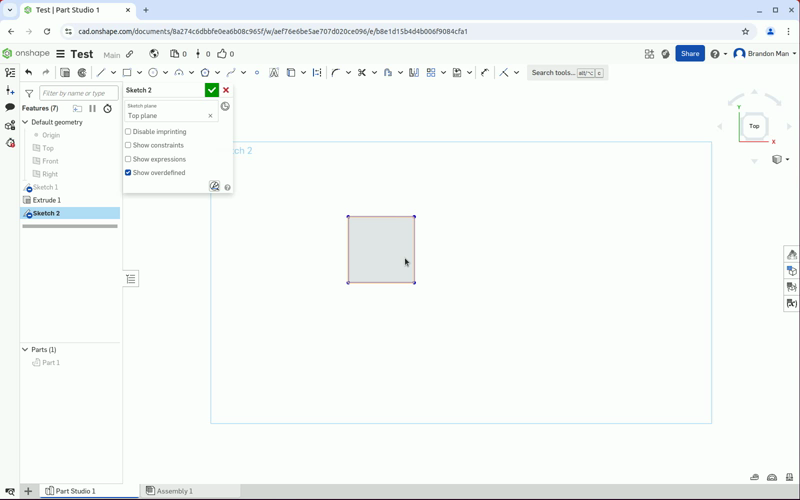
click(405, 257)
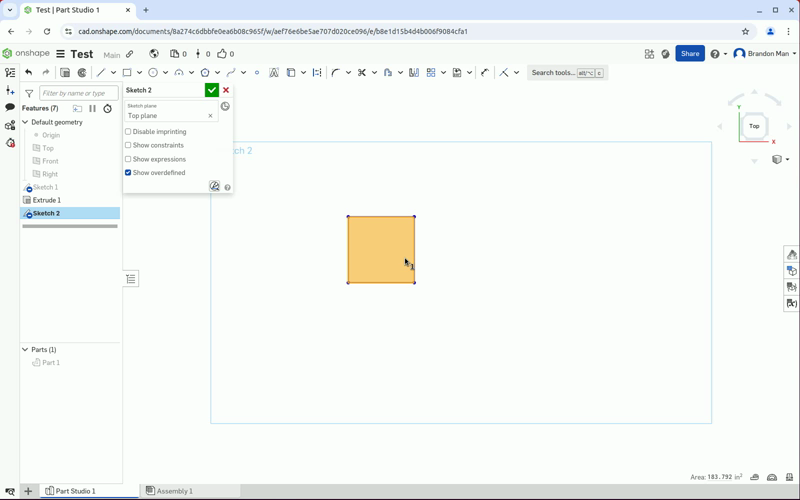
mouse_move(73, 352)
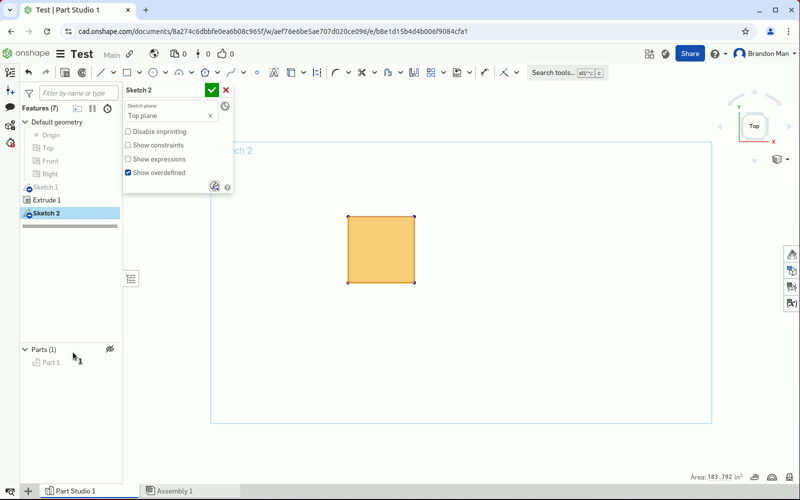
key(shift+y)
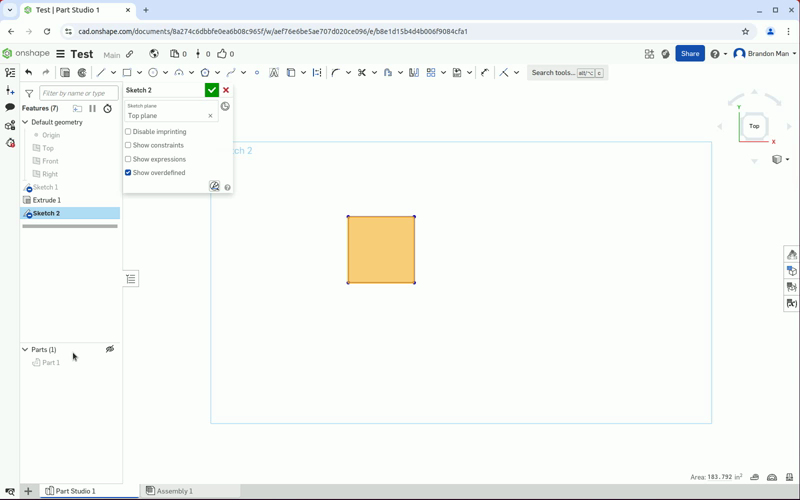
key(shift+e)
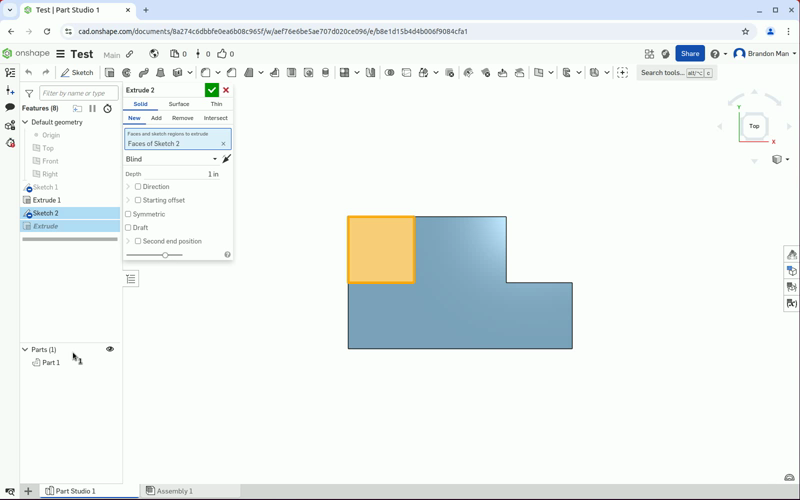
mouse_move(143, 106)
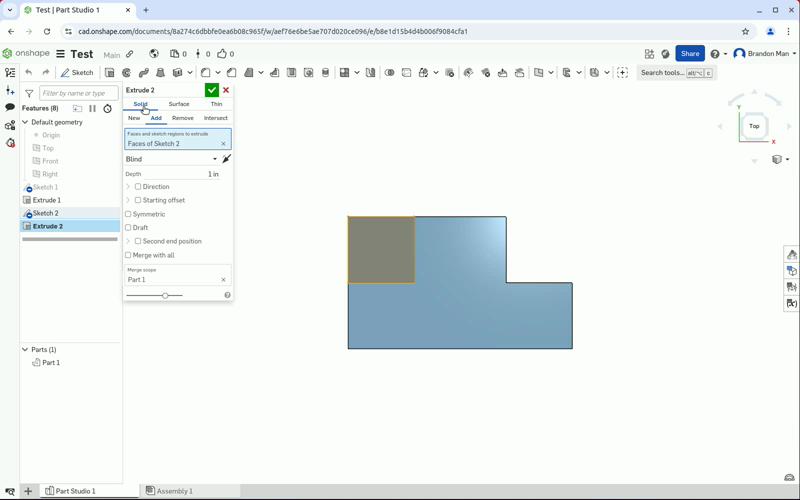
click(143, 106)
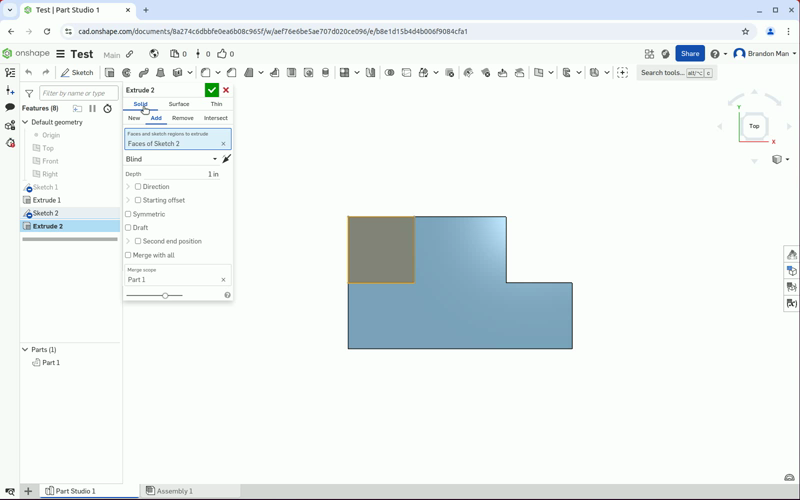
mouse_move(137, 120)
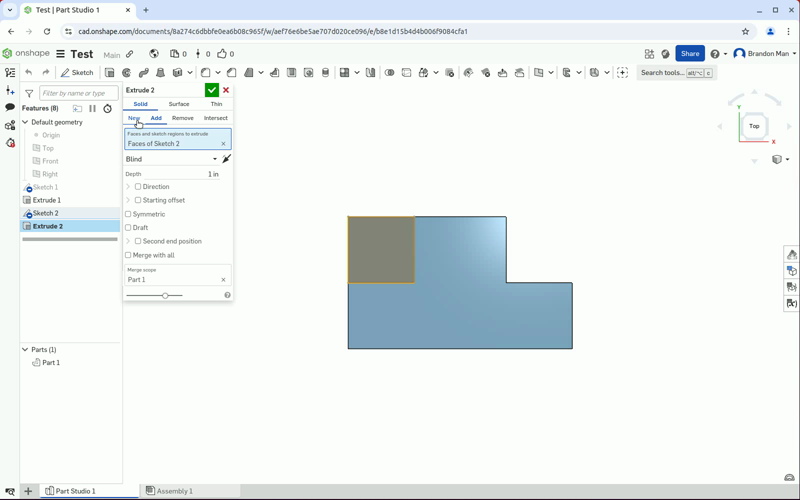
click(137, 120)
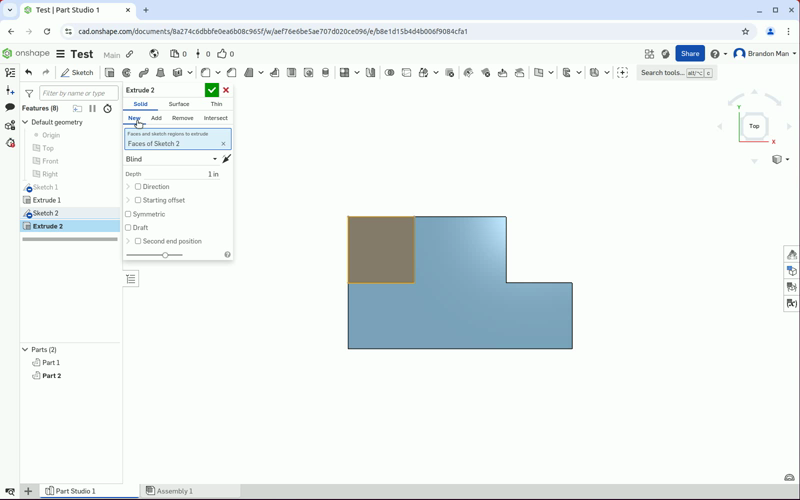
key(tab, 4)
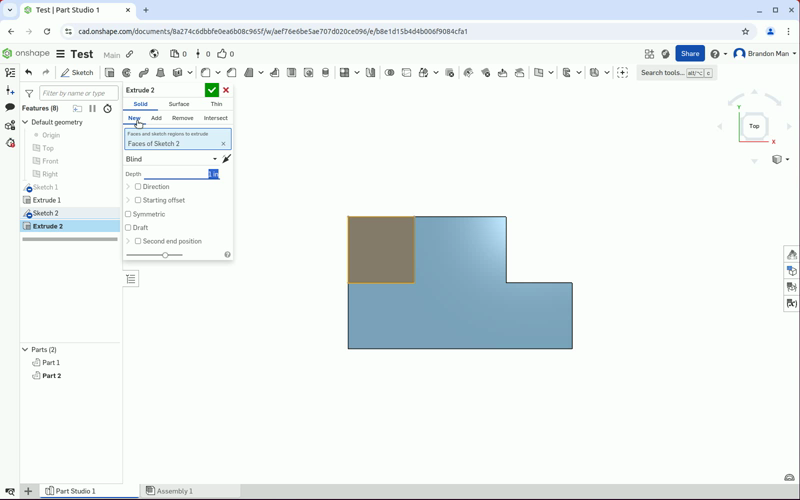
text(22.868)
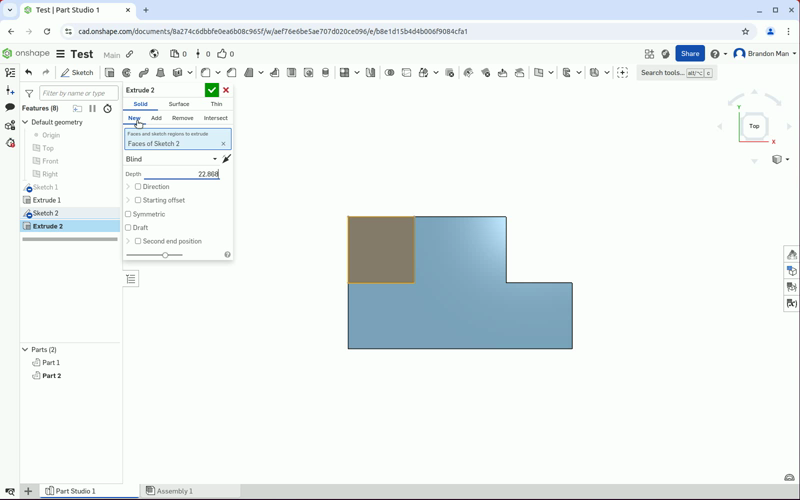
key(enter)
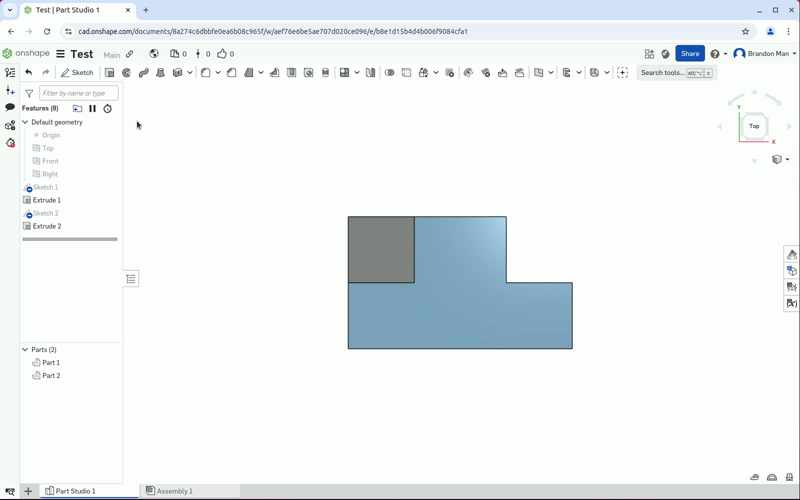
key(shift+h)
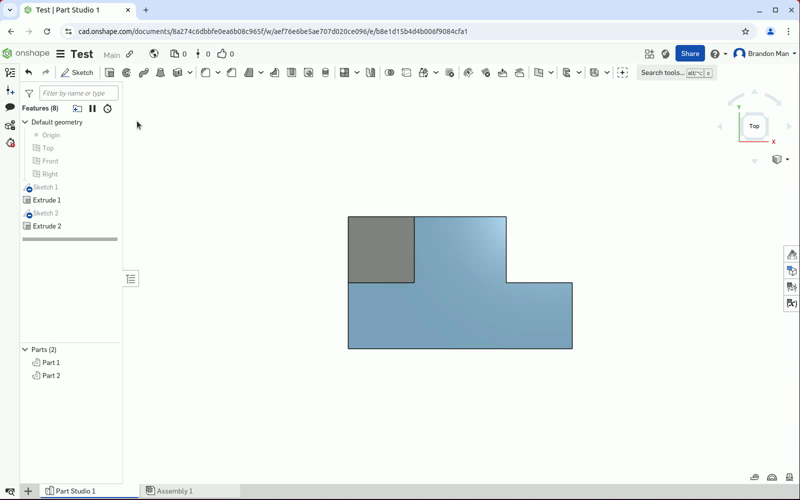
key(shift+h)
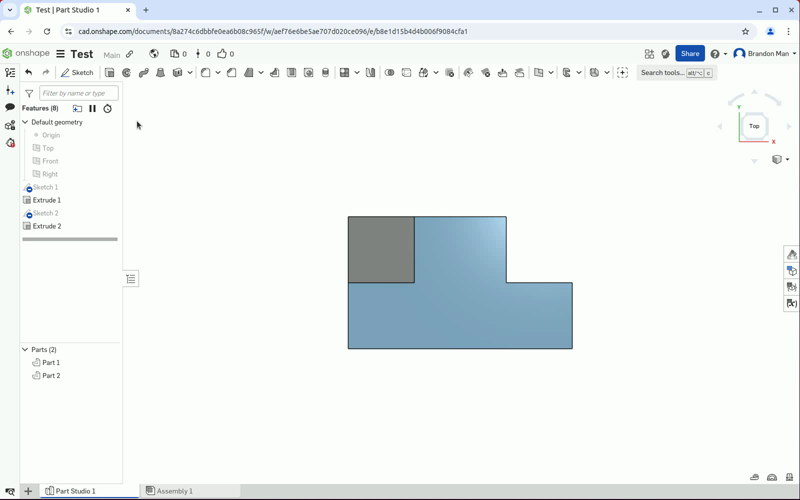
mouse_move(73, 189)
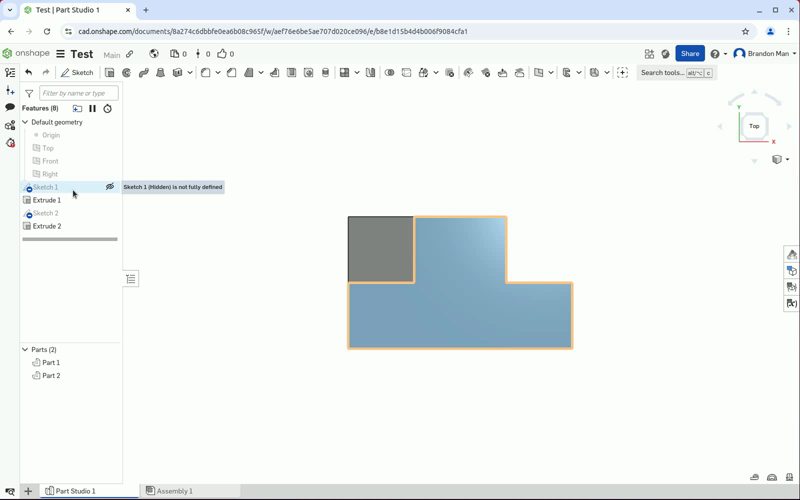
click(73, 189)
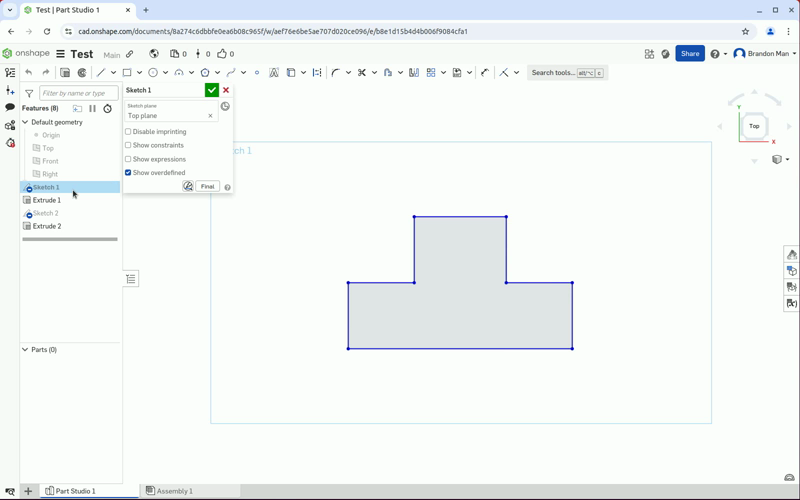
mouse_move(229, 92)
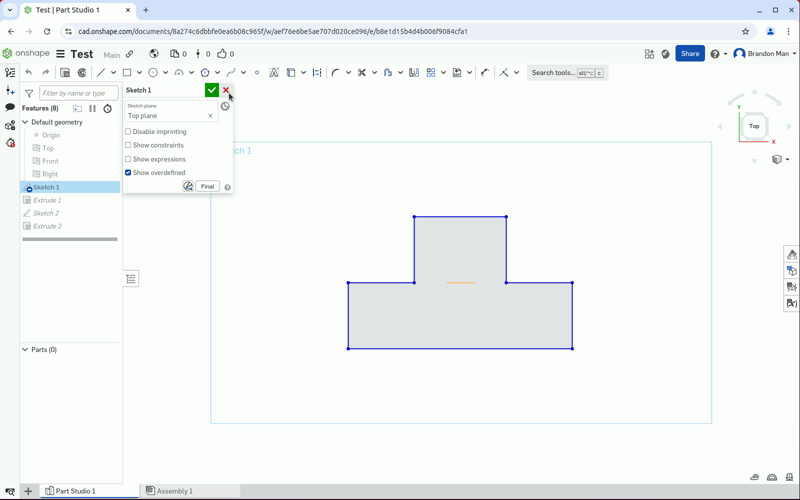
click(229, 92)
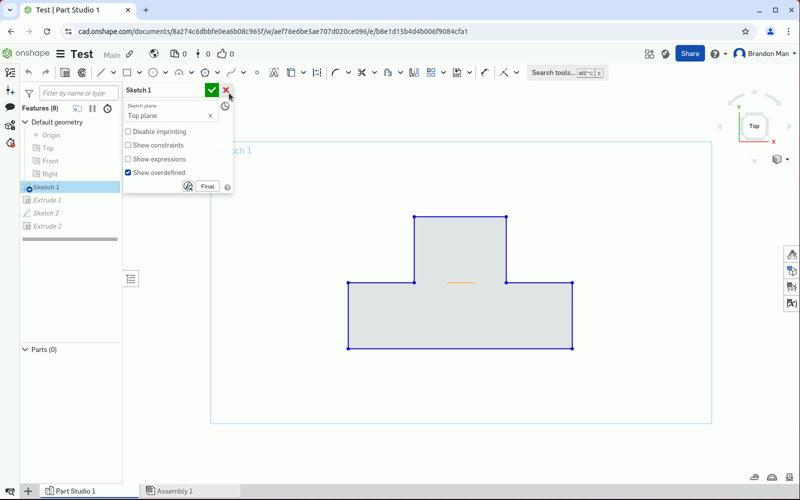
key(shift+s)
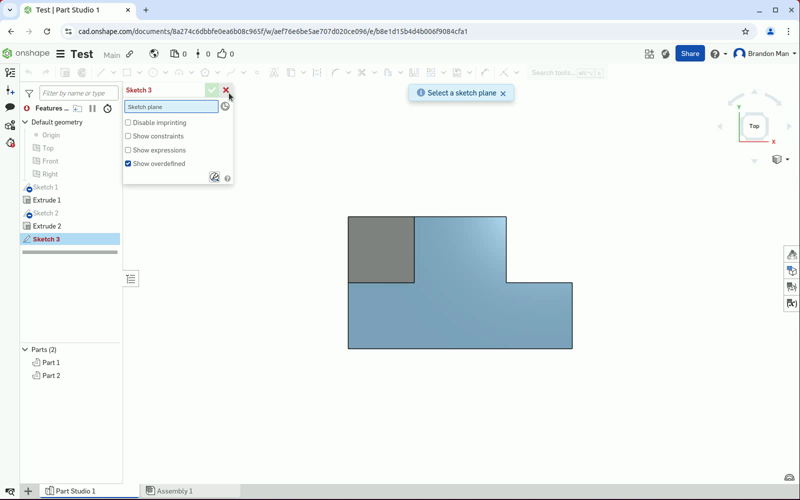
mouse_move(73, 150)
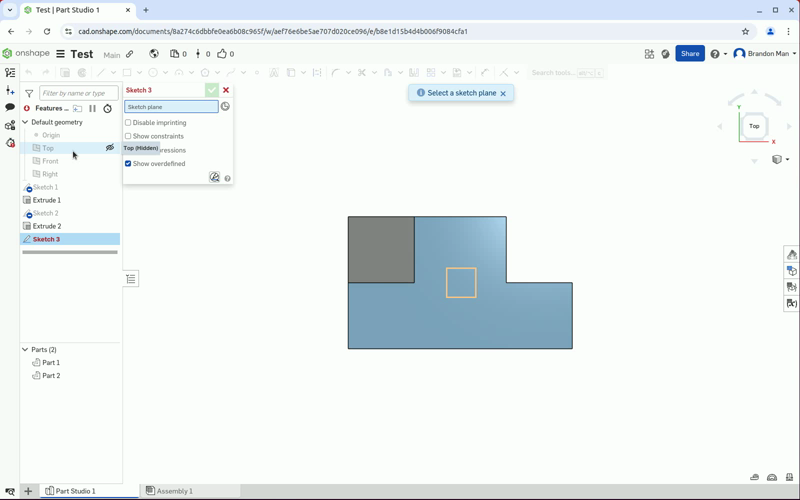
click(73, 150)
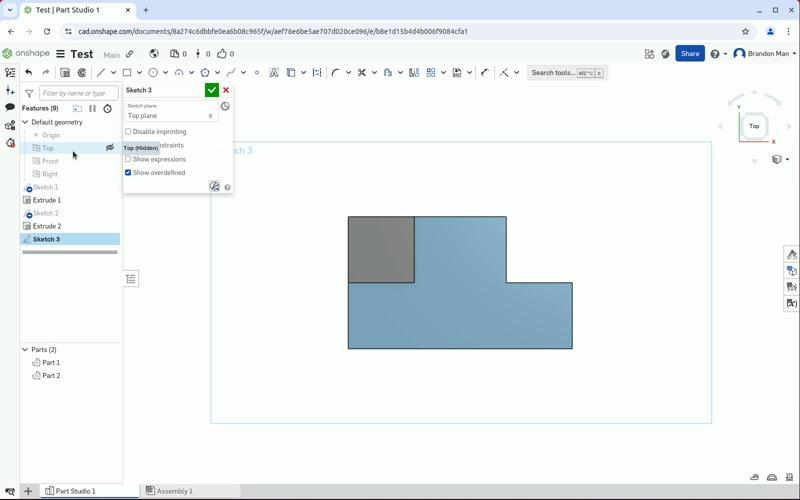
mouse_move(73, 352)
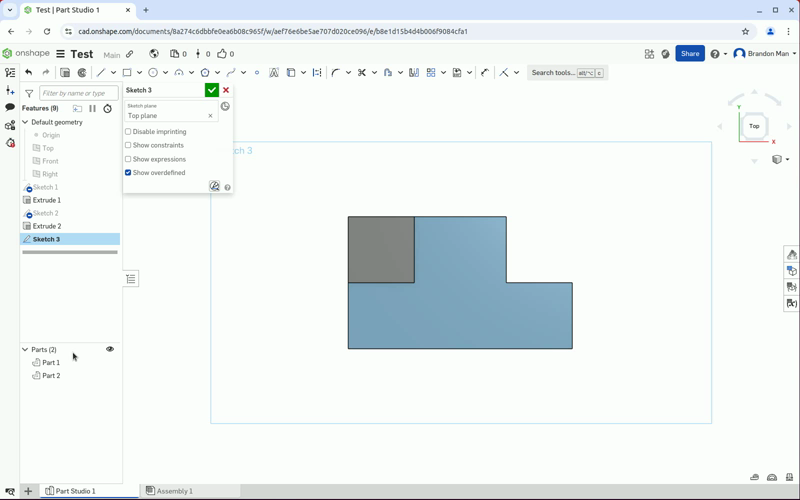
key(y)
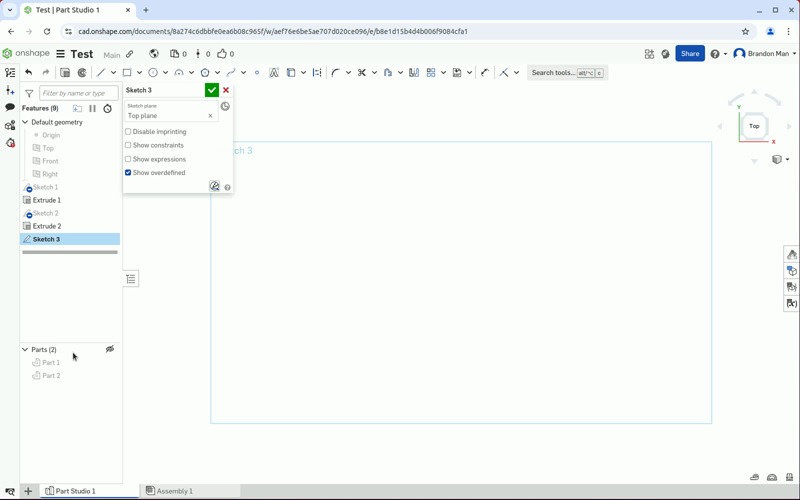
key(l)
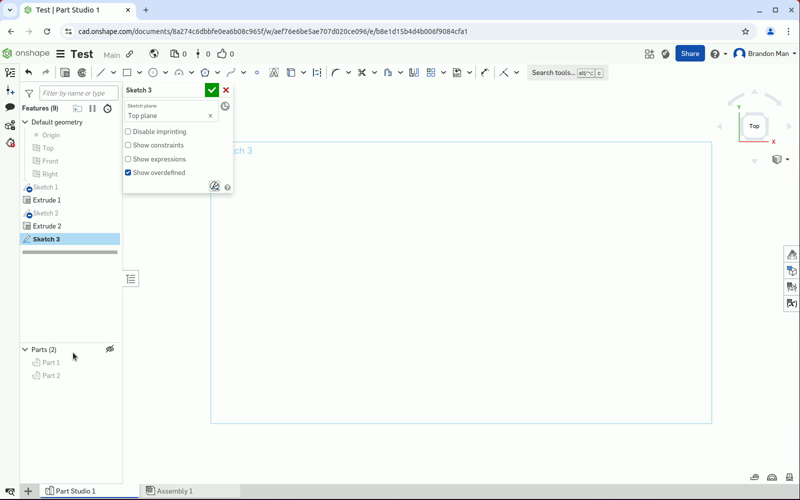
key_down(shift)
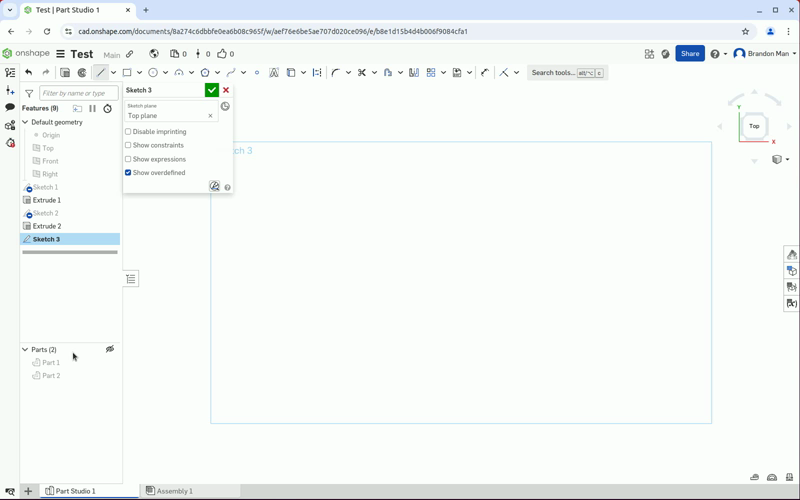
mouse_move(507, 282)
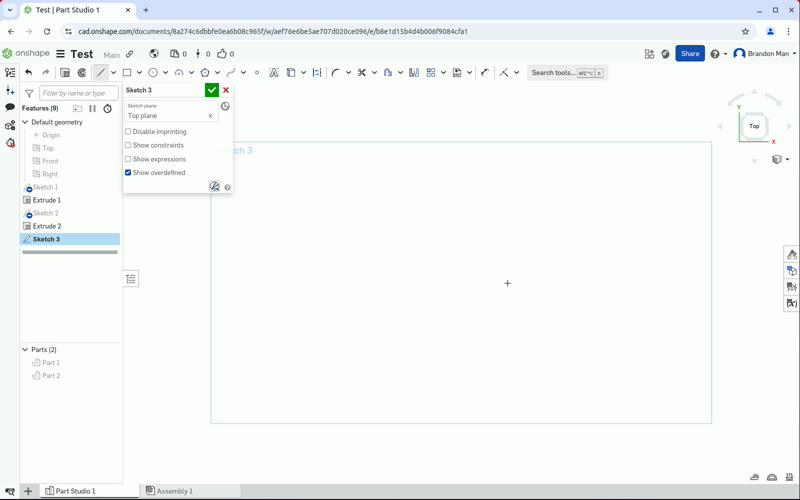
click(507, 282)
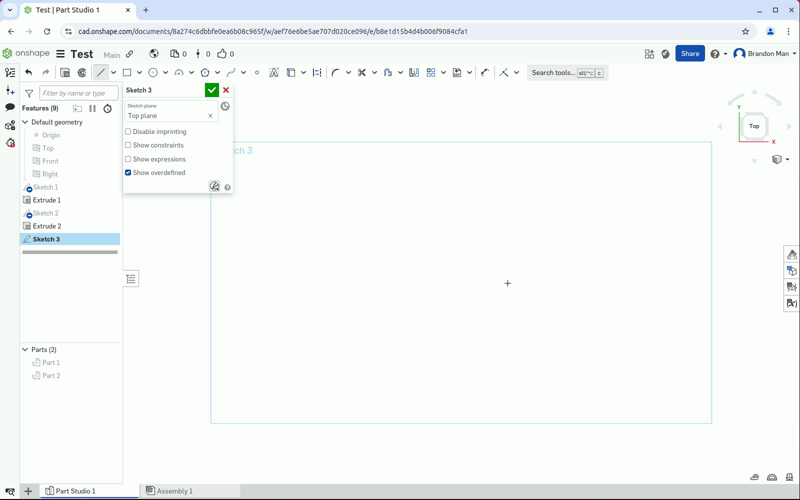
key_up(shift)
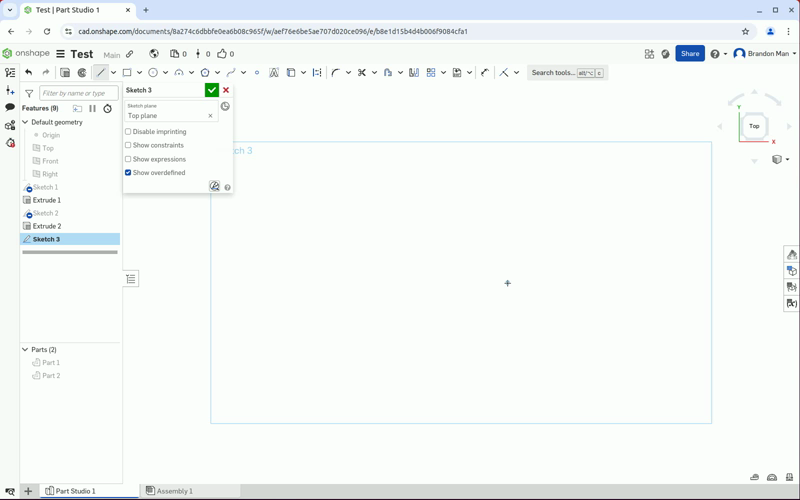
key_down(shift)
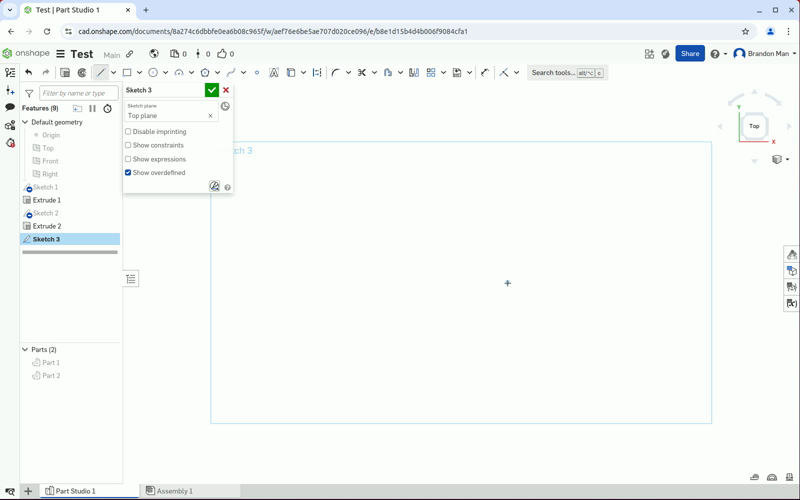
mouse_move(573, 282)
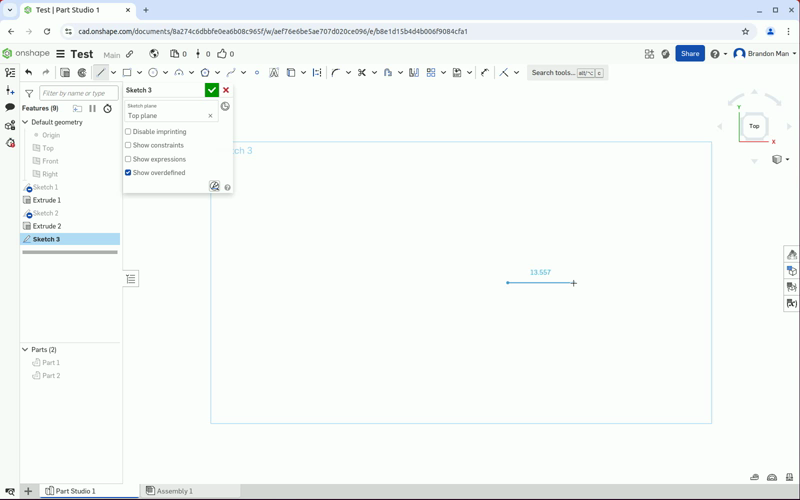
click(573, 282)
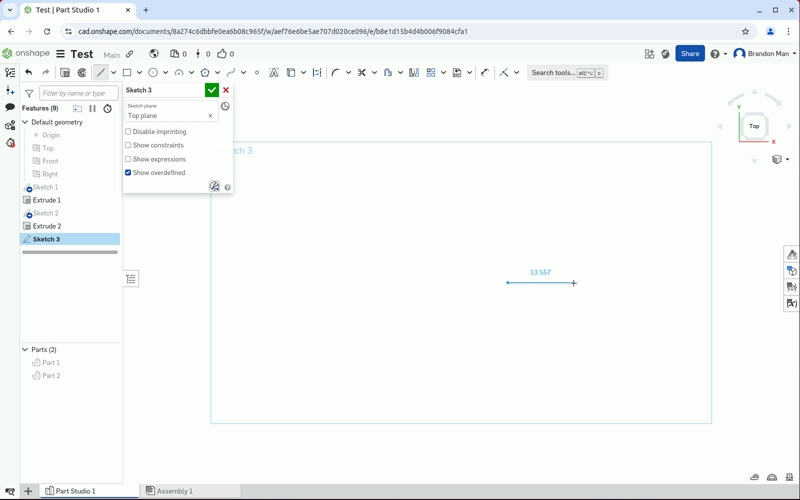
key_up(shift)
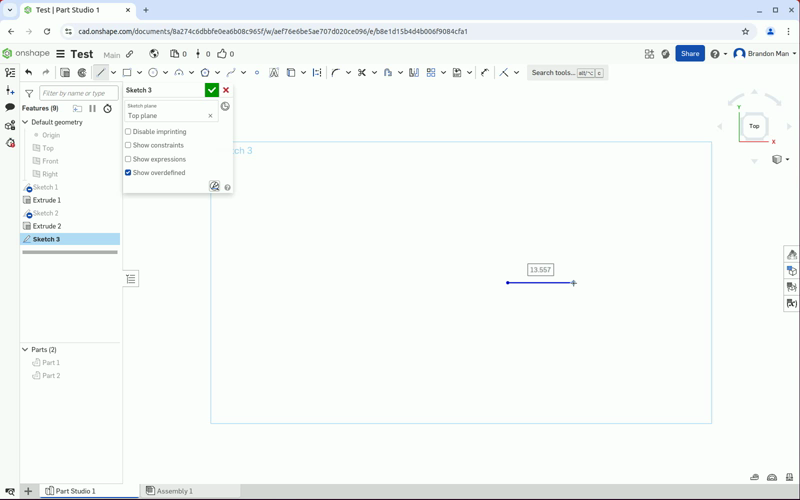
key_down(shift)
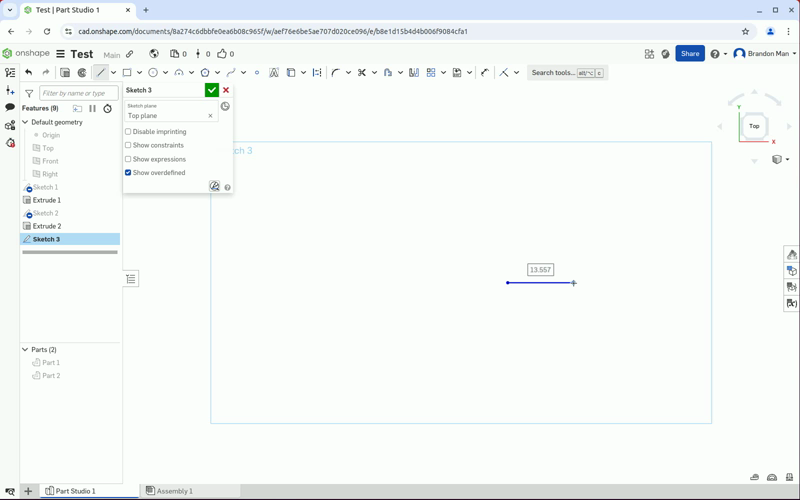
mouse_move(573, 216)
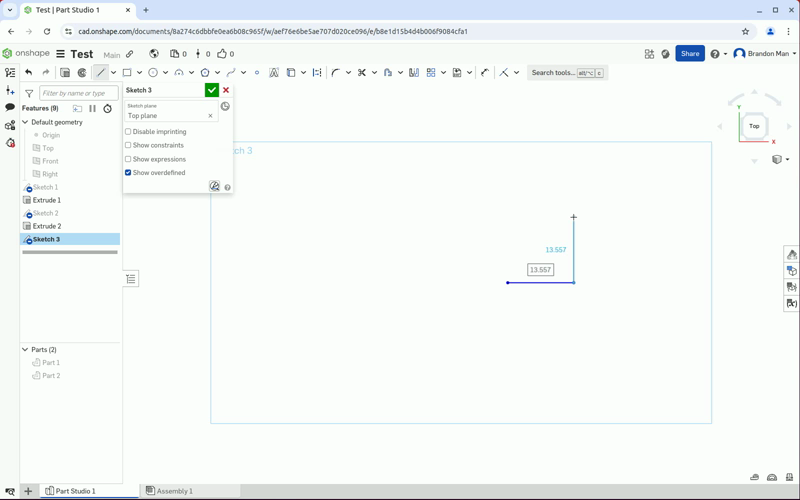
click(573, 216)
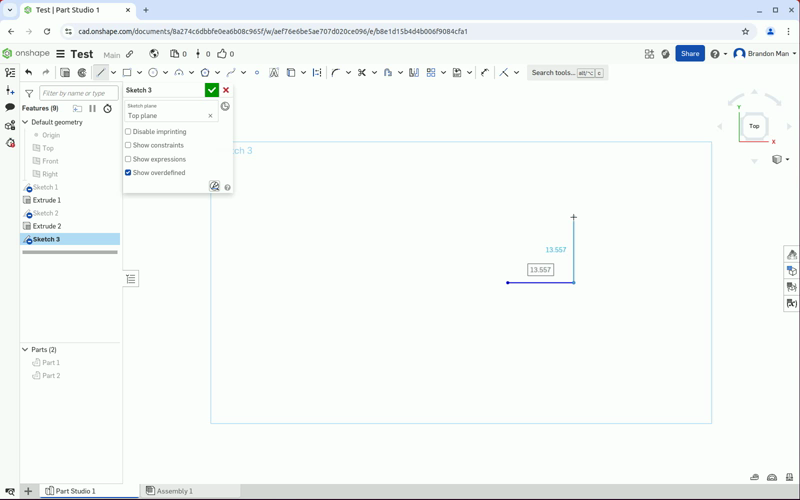
key_up(shift)
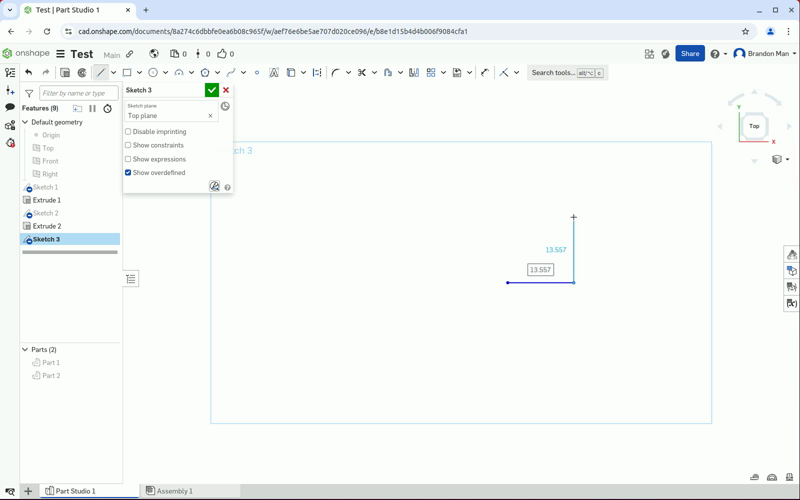
key_down(shift)
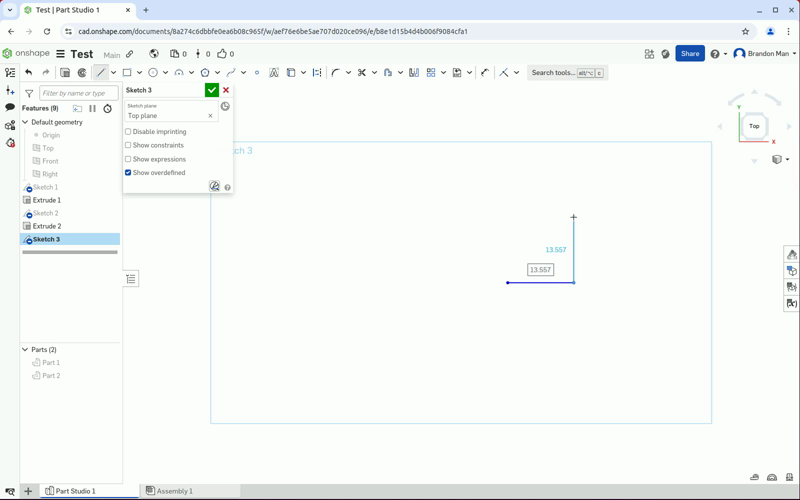
mouse_move(507, 216)
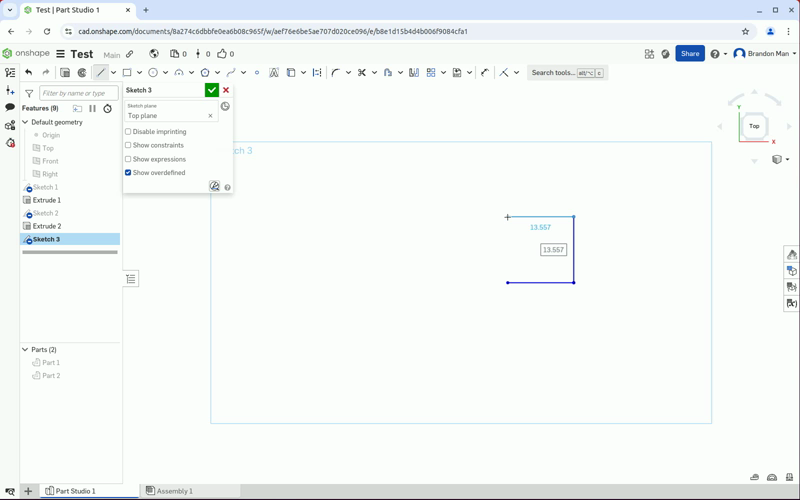
click(507, 216)
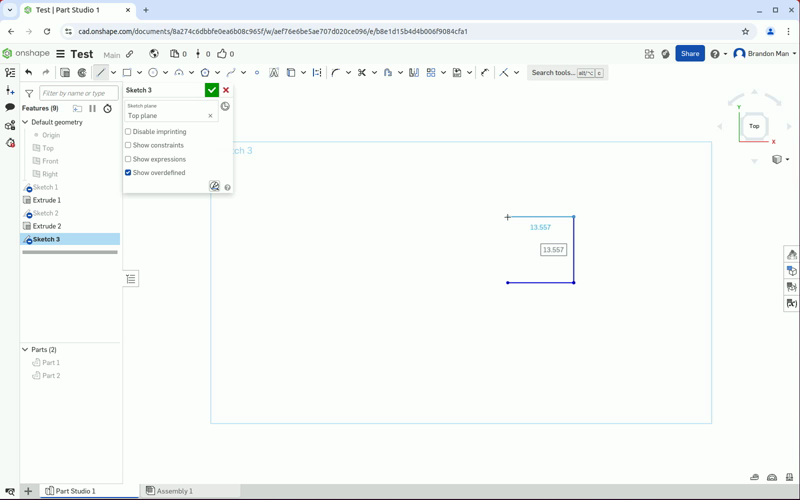
key_up(shift)
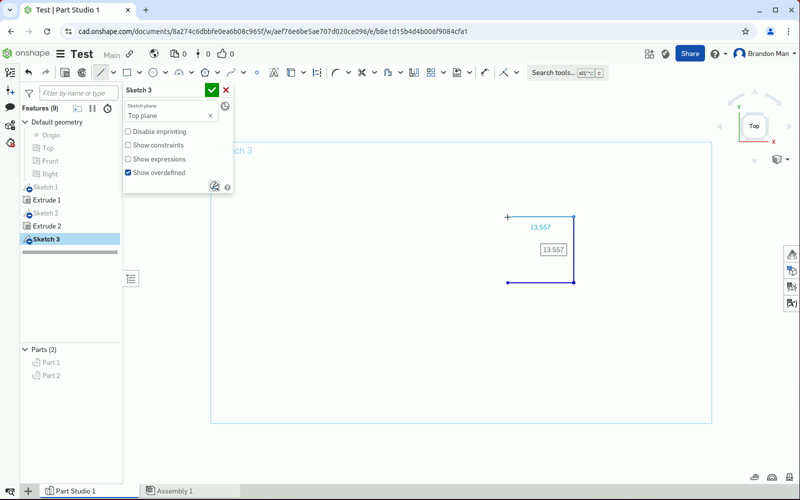
key_down(shift)
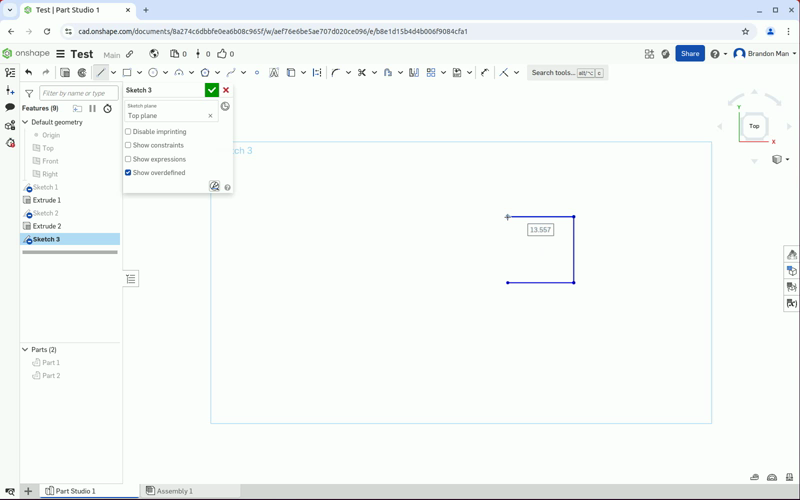
mouse_move(507, 282)
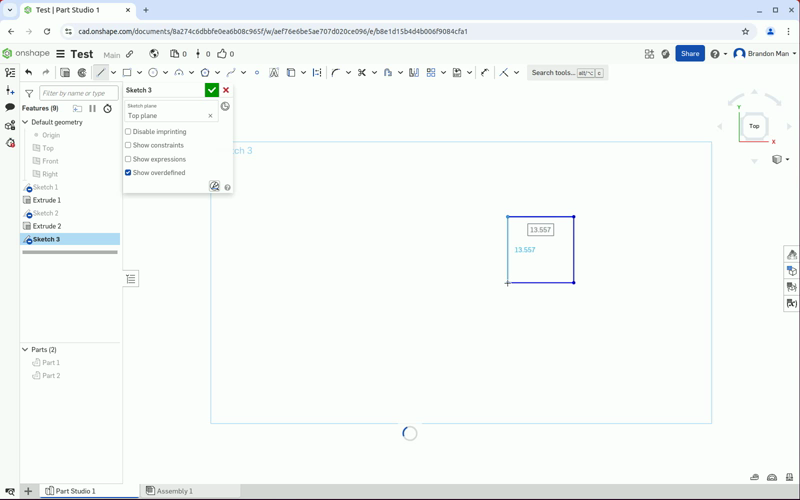
key_up(shift)
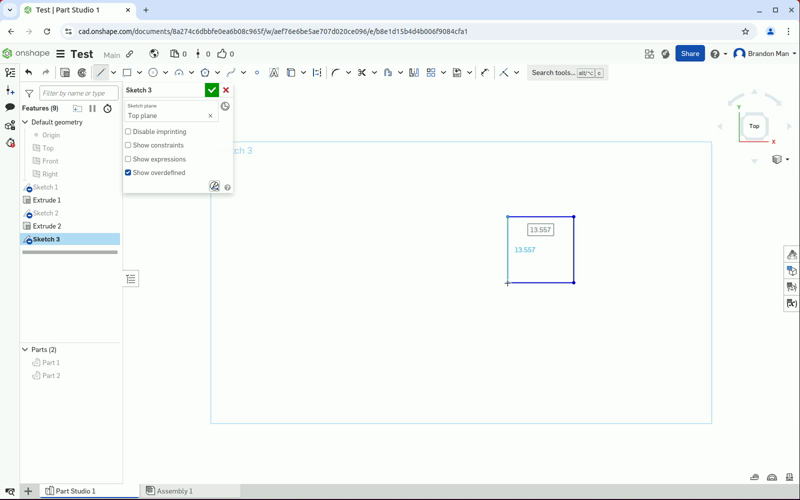
click(507, 282)
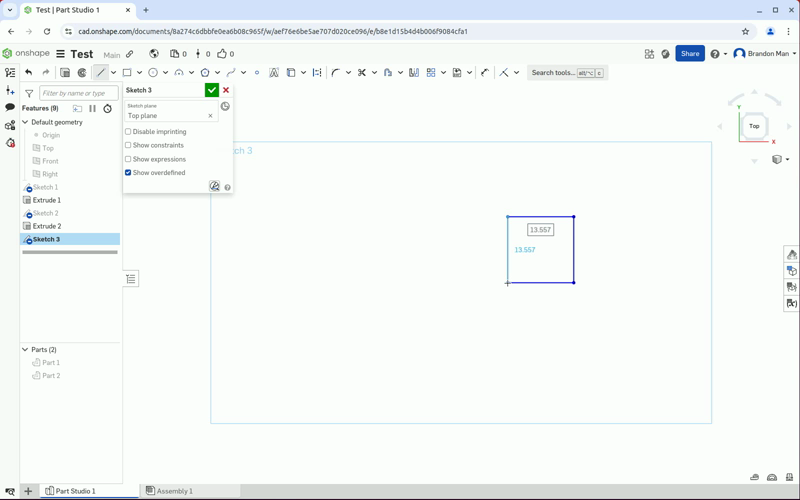
key(esc)
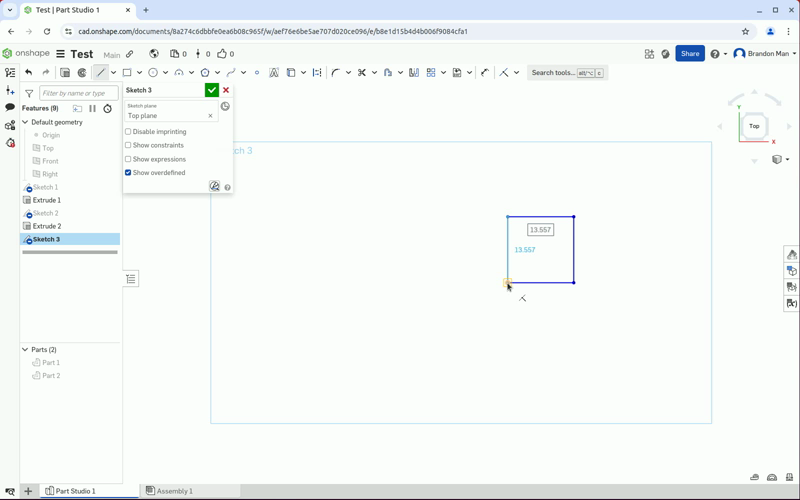
mouse_move(534, 265)
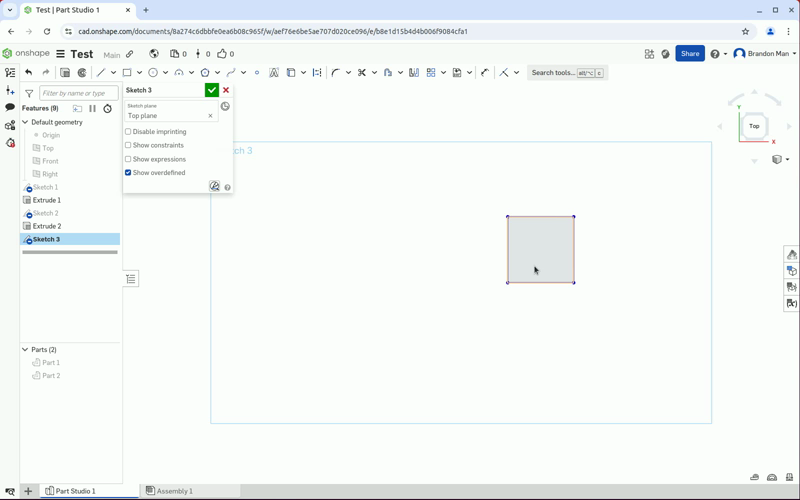
click(534, 265)
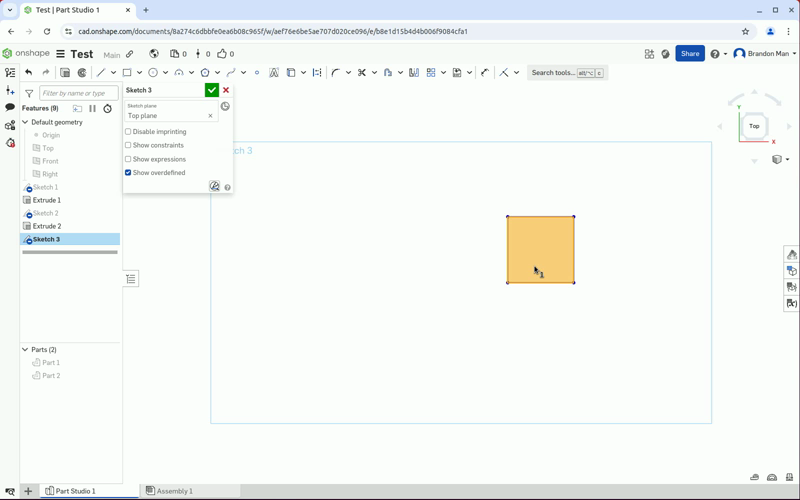
mouse_move(73, 352)
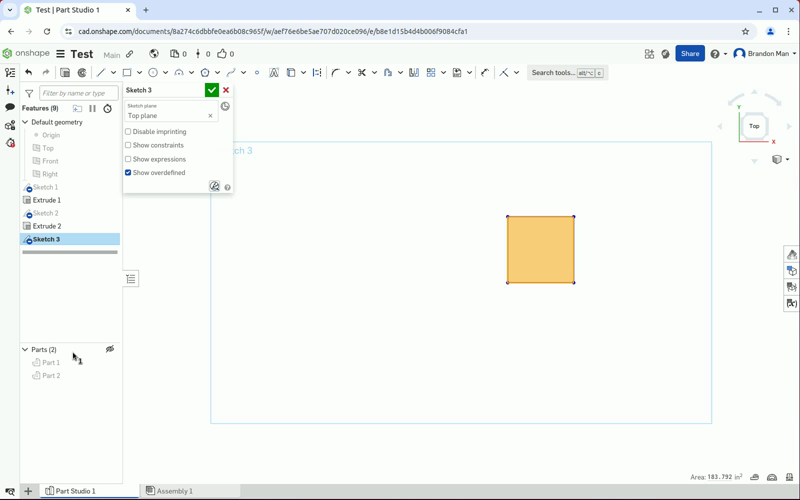
key(shift+y)
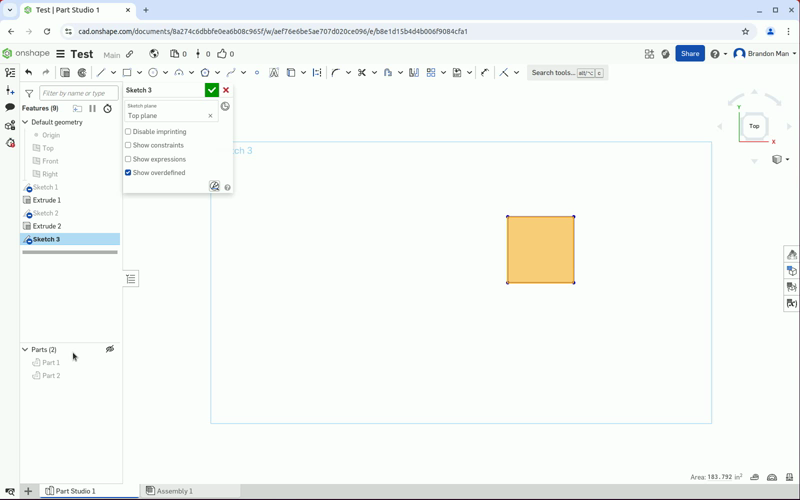
key(shift+e)
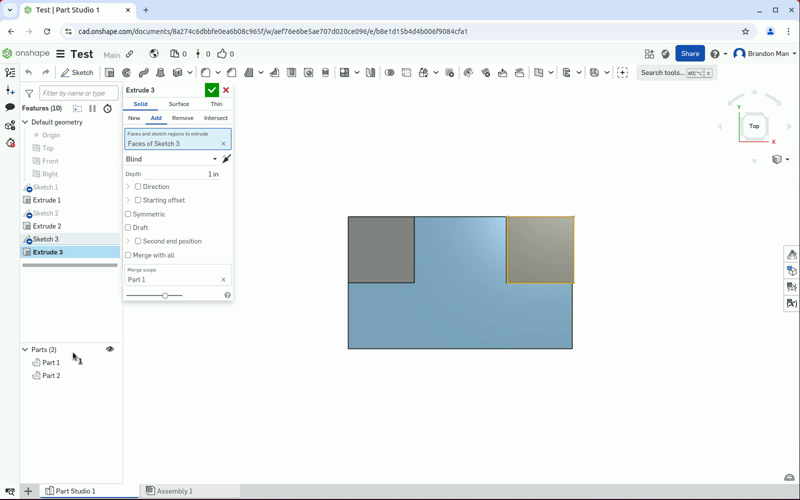
mouse_move(143, 106)
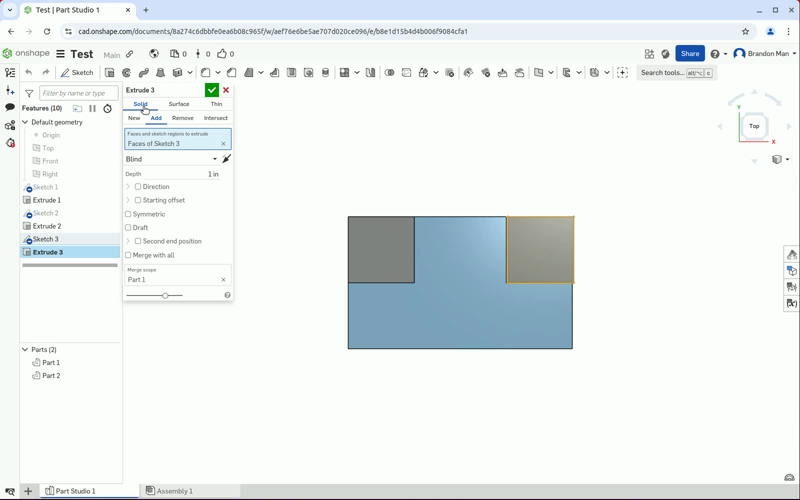
click(143, 106)
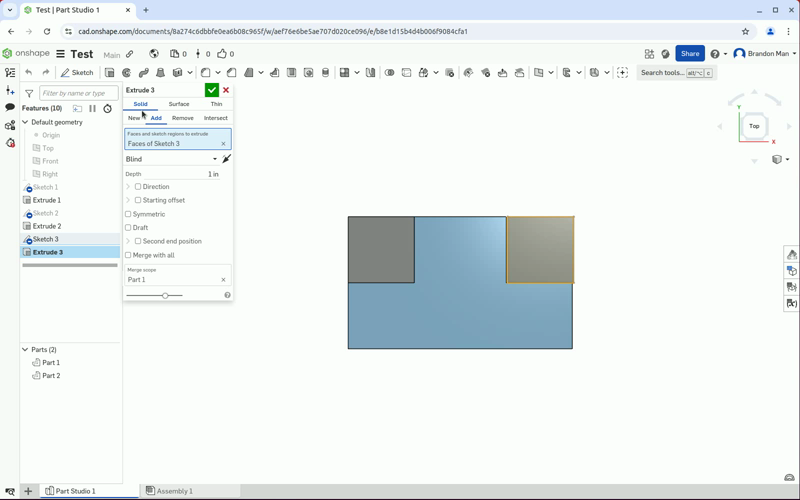
mouse_move(137, 120)
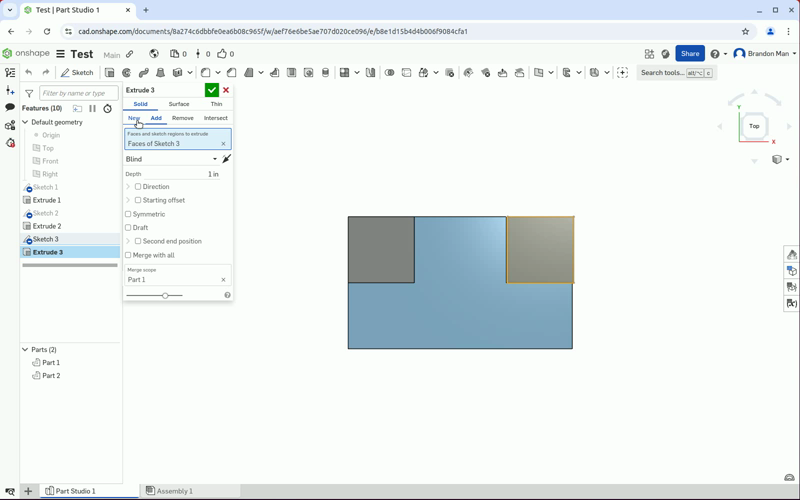
click(137, 120)
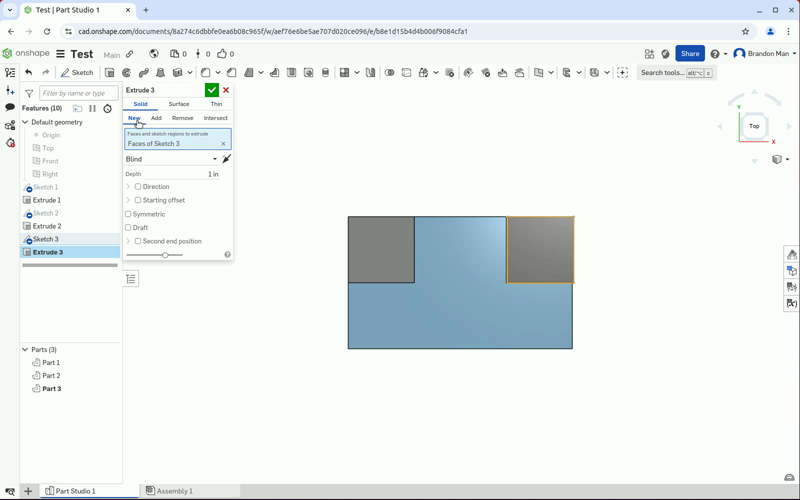
key(tab, 4)
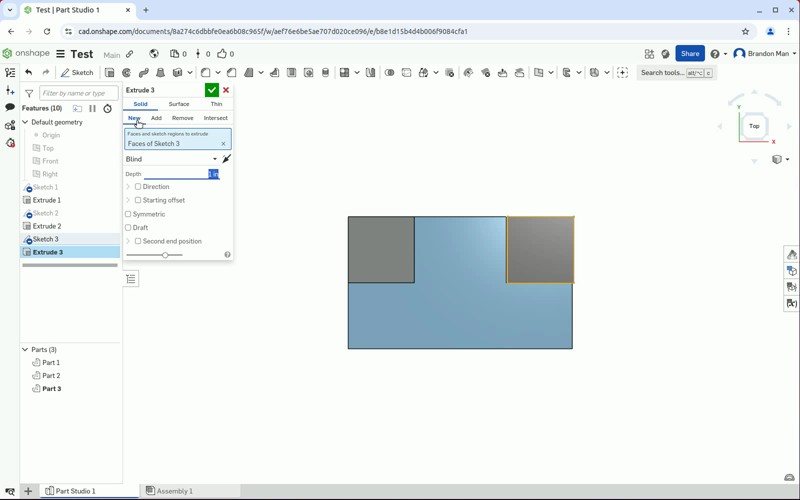
text(22.868)
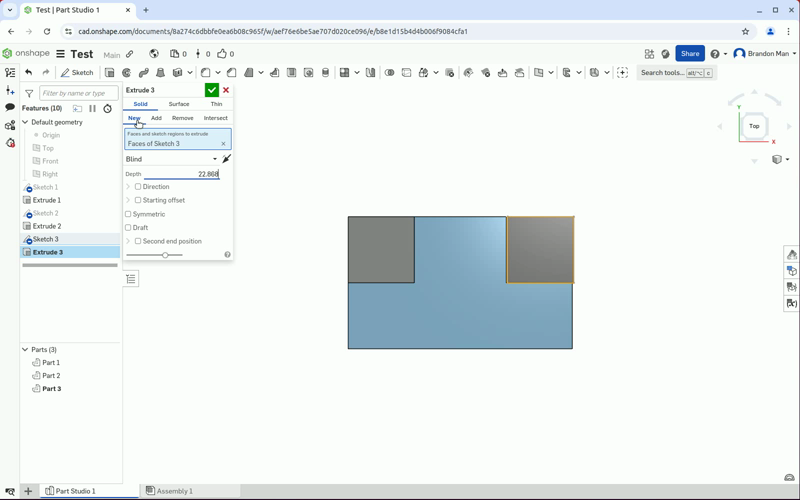
key(enter)
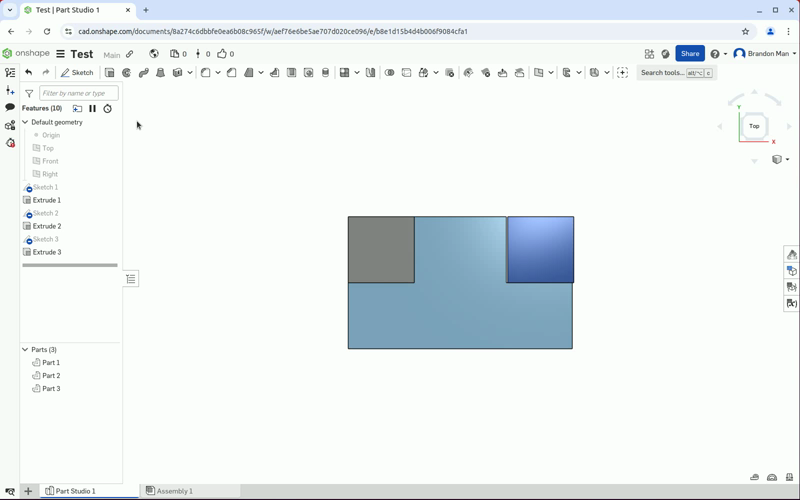
key(shift+h)
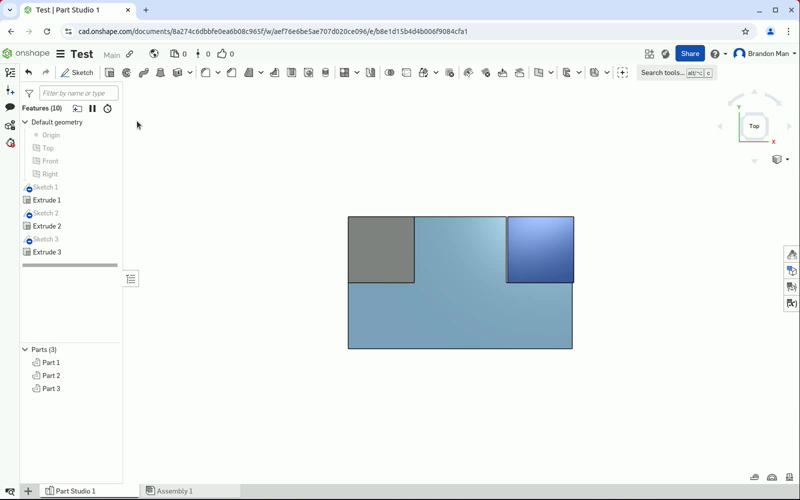
key(shift+h)
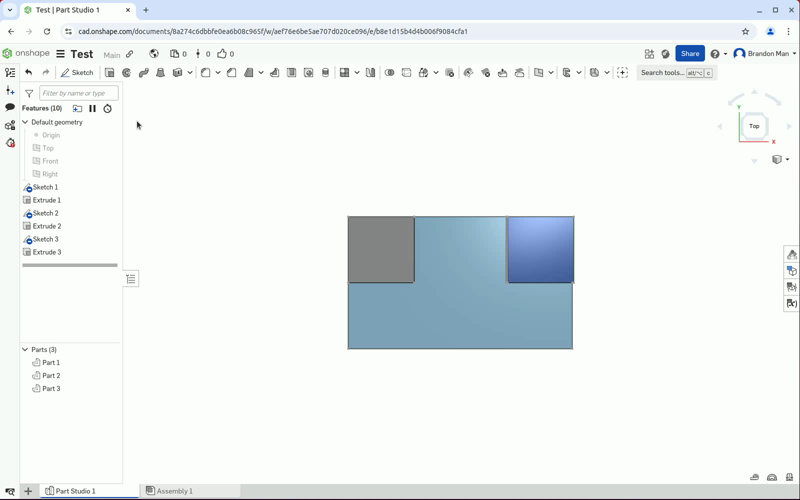
key(shift+7)
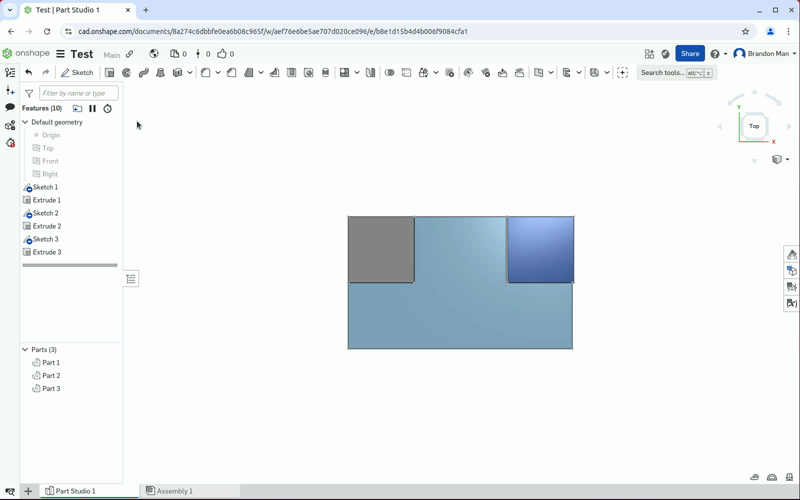
key(up, 3)
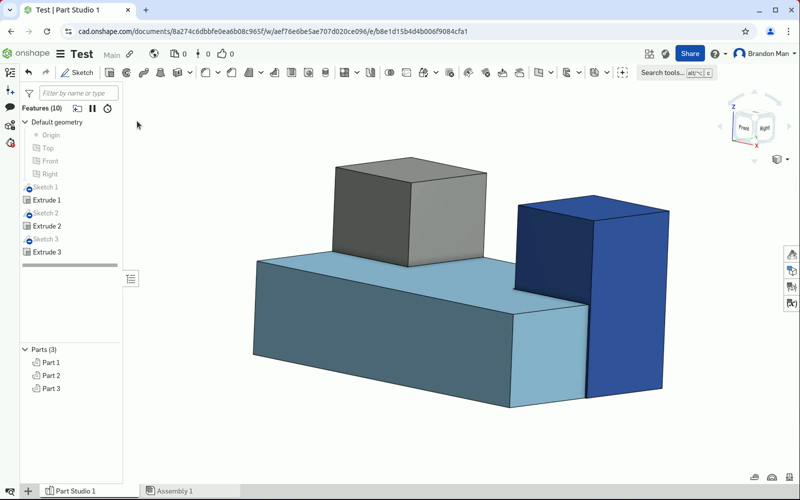
key(left, 3)
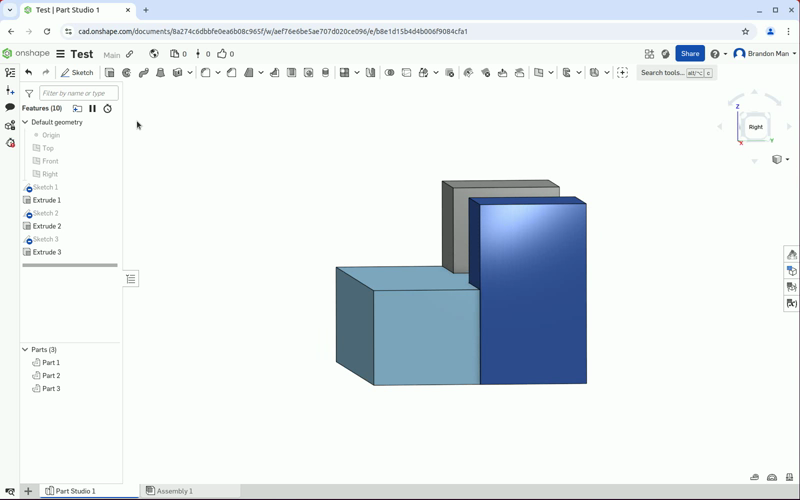
key(right, 3)
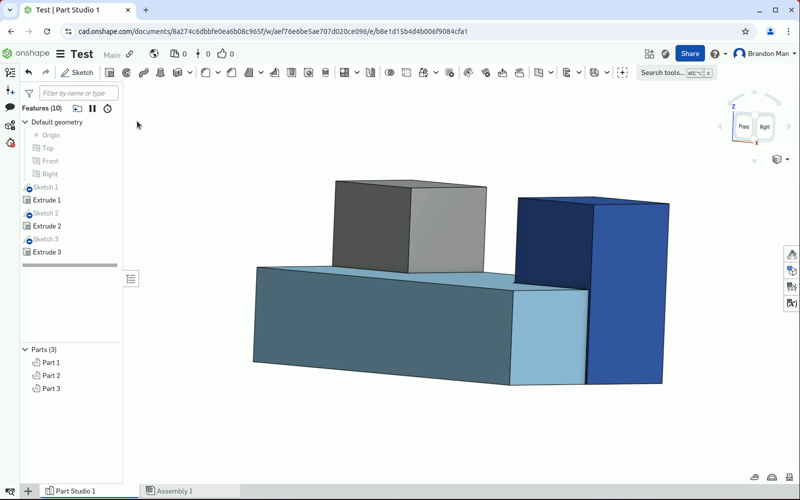
key(down, 3)
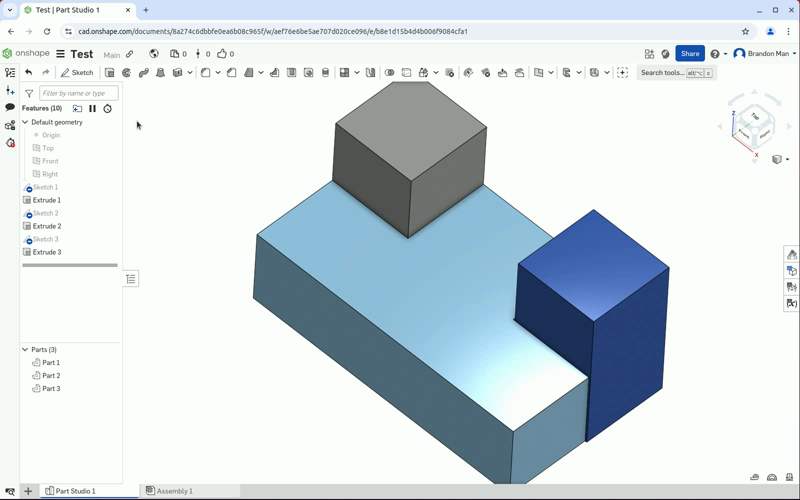
mouse_move(73, 189)
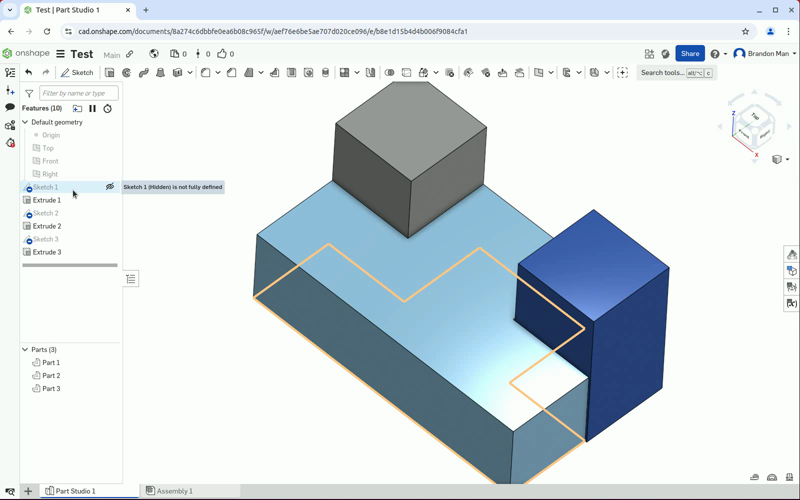
click(73, 189)